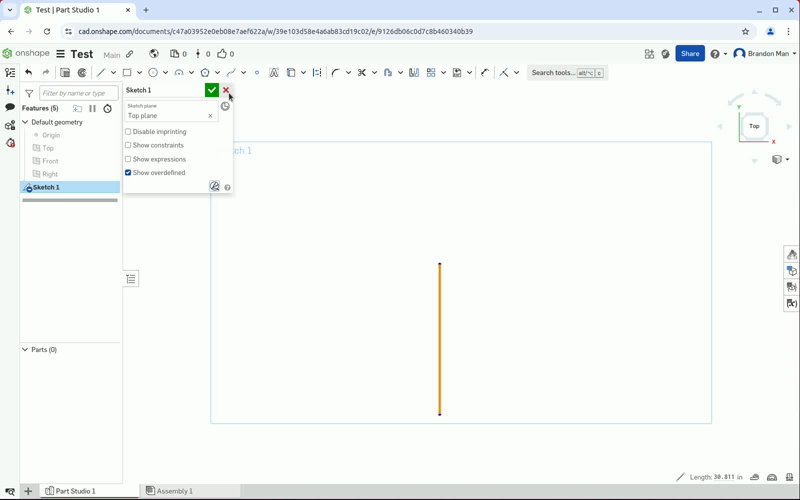
key(shift+h)
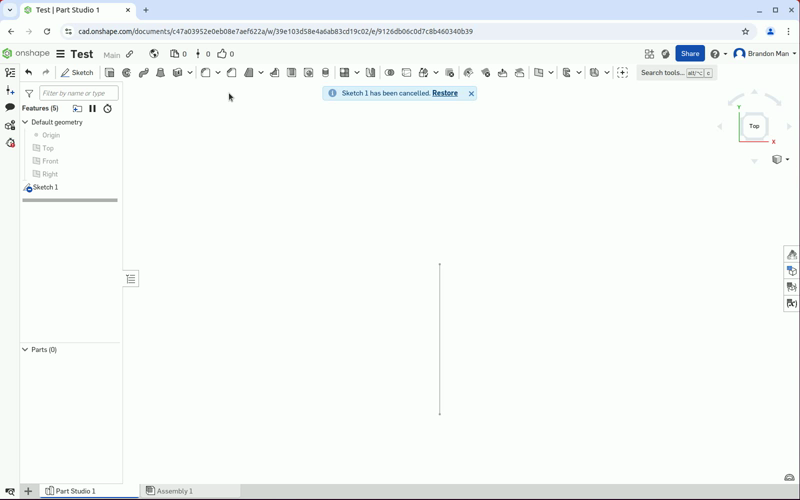
mouse_move(73, 352)
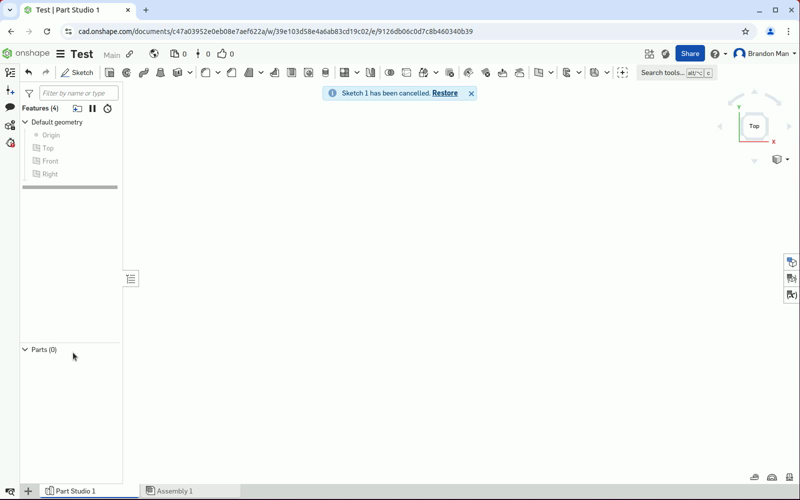
key(y)
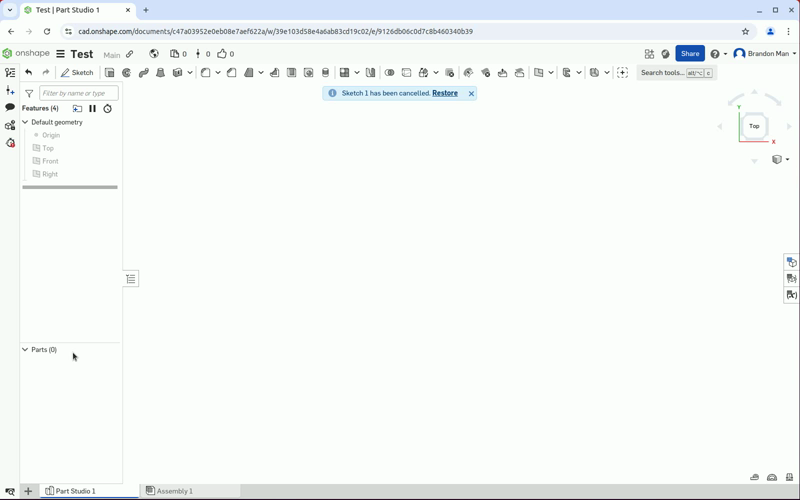
key(shift+p)
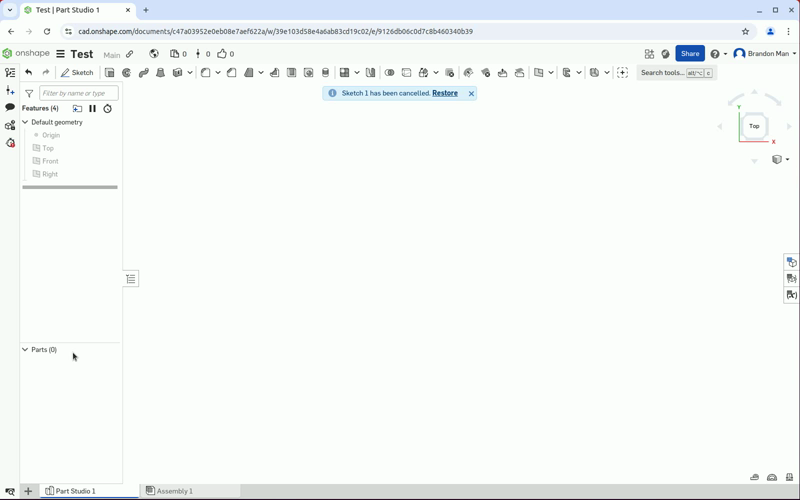
key(space)
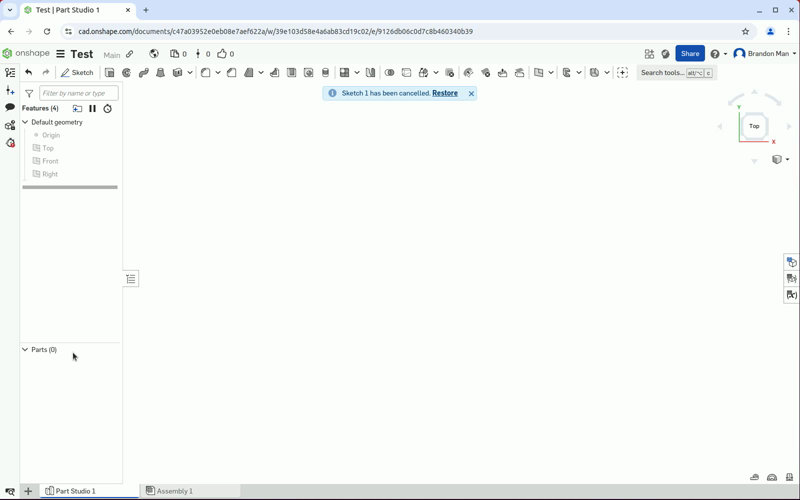
key_down(shift)
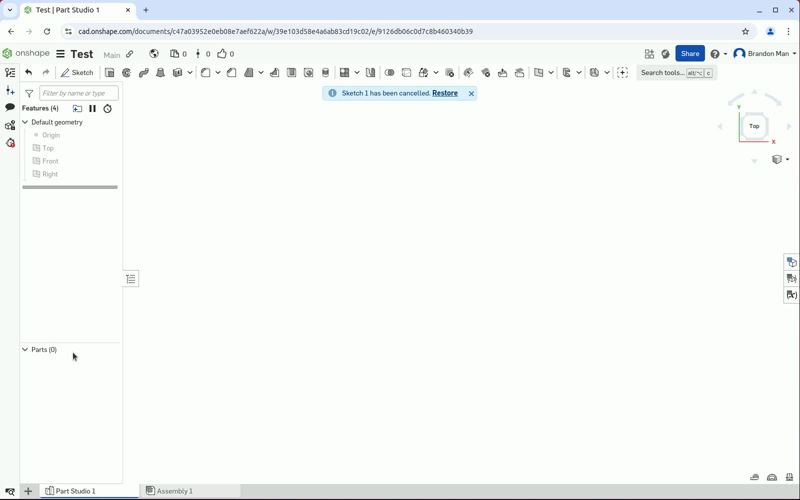
key(up)
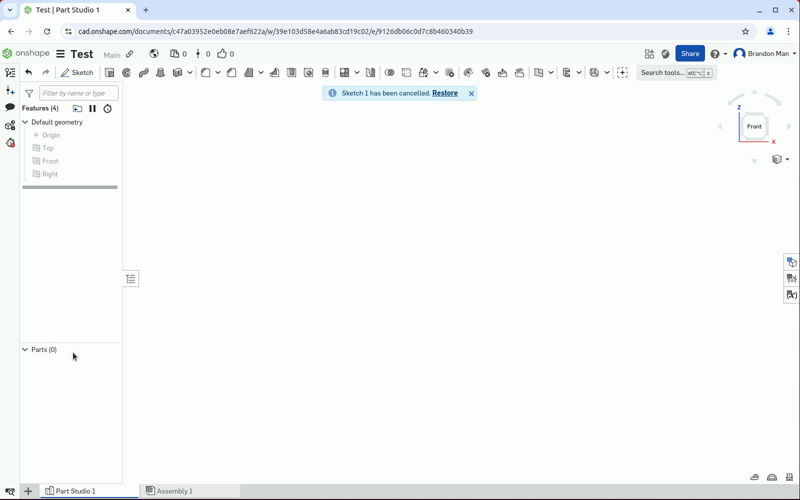
key_up(shift)
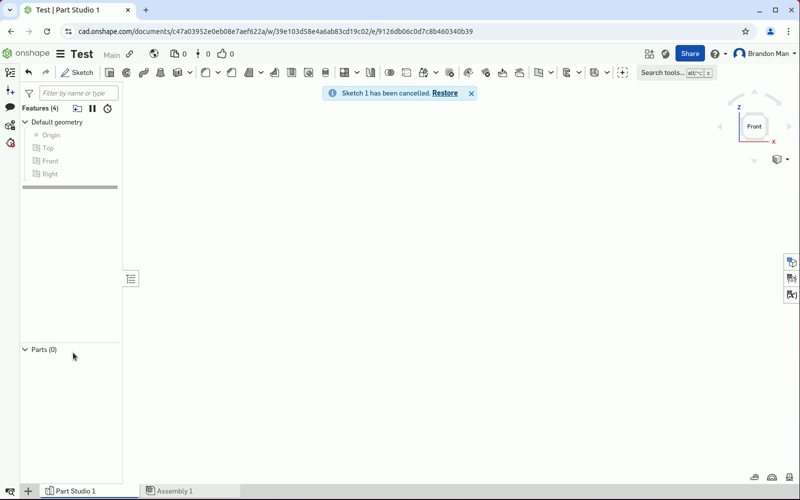
key(space)
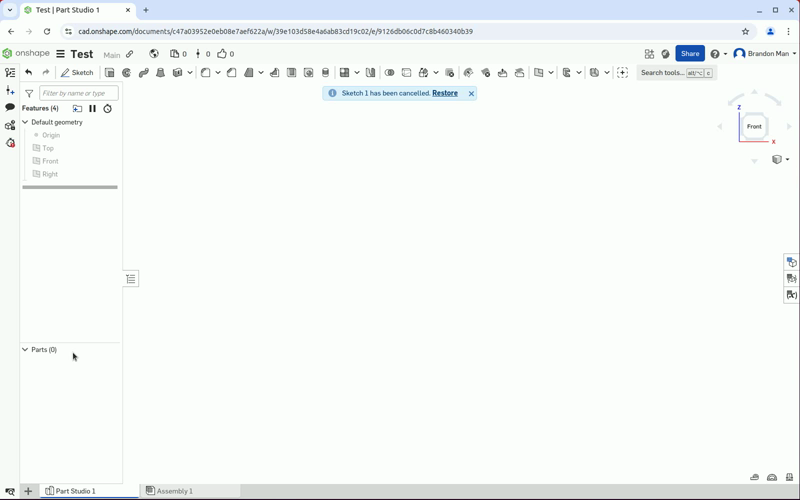
key_down(shift)
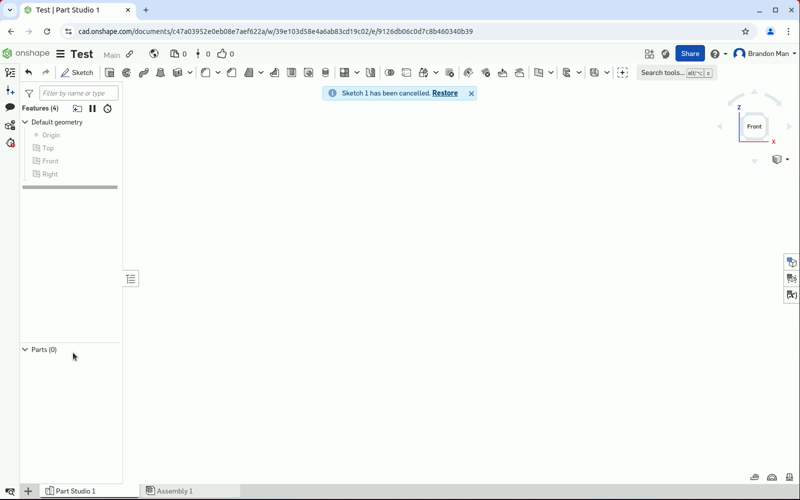
key(left)
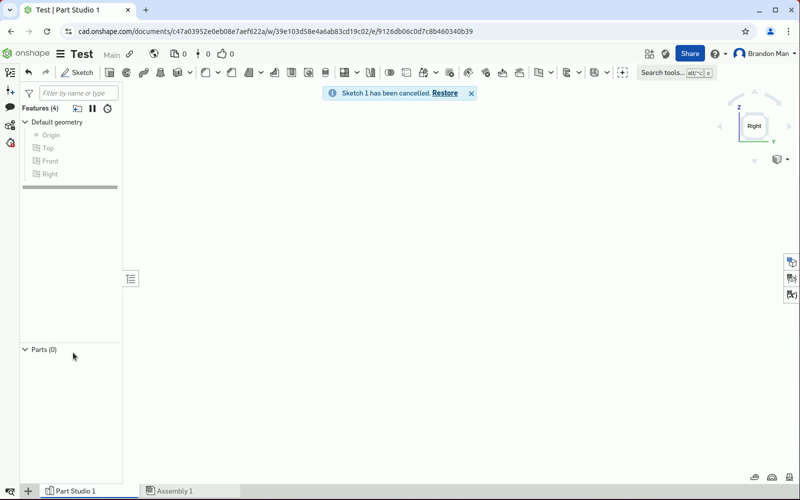
key_up(shift)
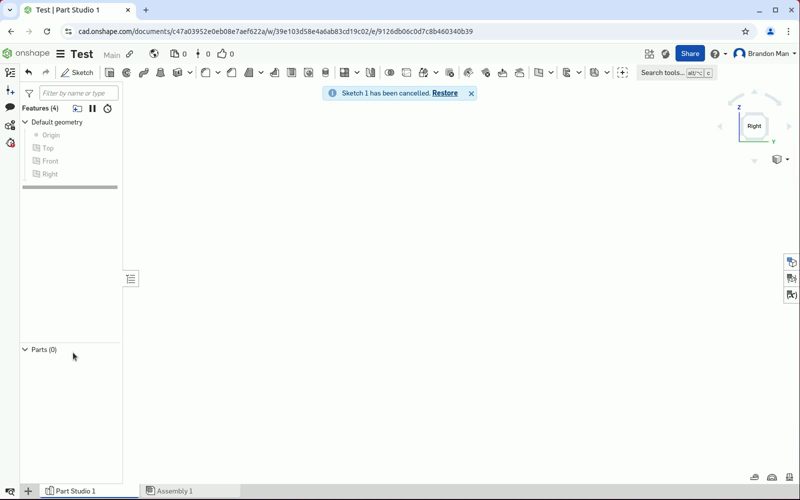
mouse_move(73, 352)
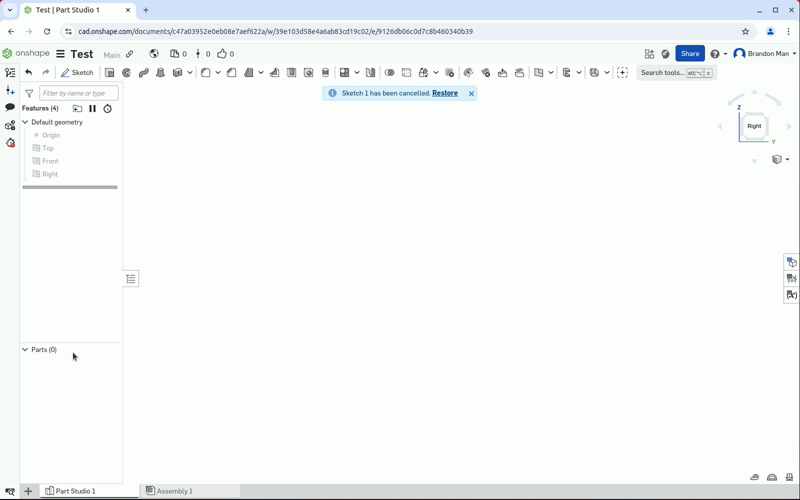
key(shift+y)
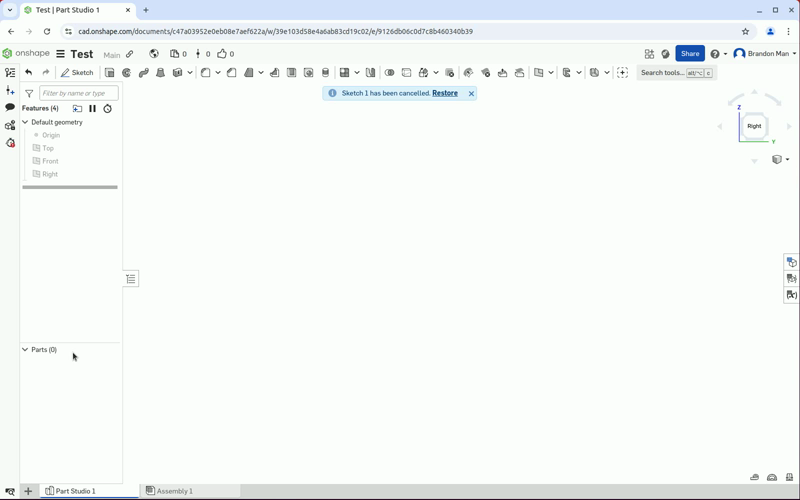
key(shift+s)
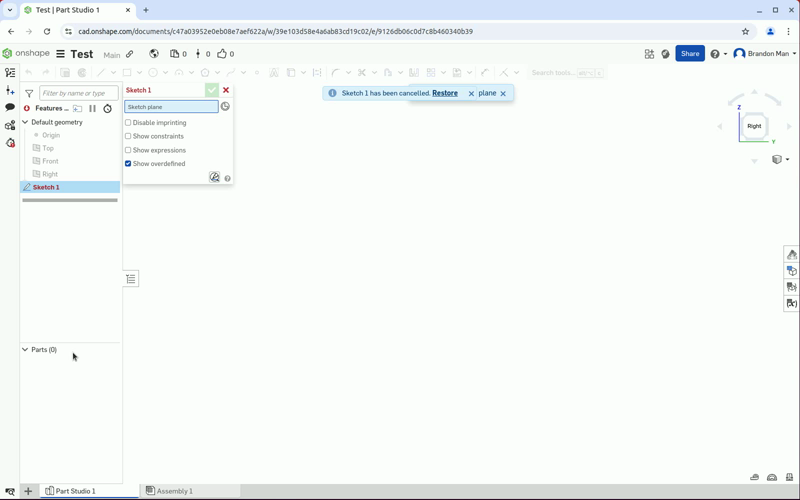
mouse_move(73, 176)
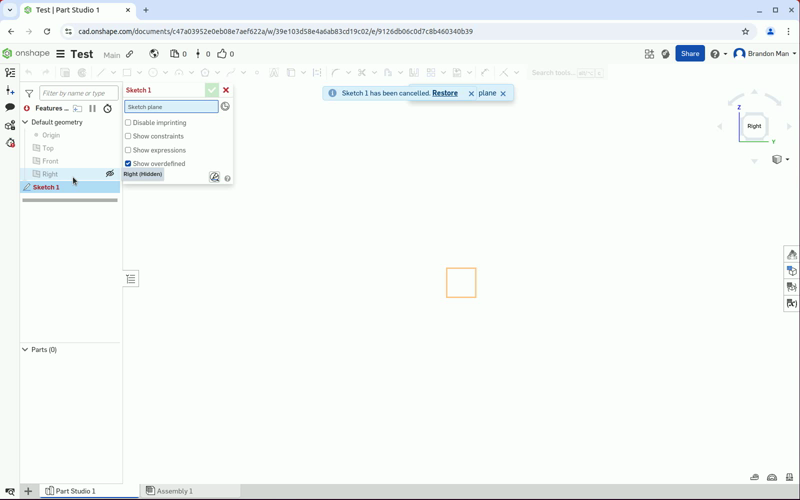
click(73, 176)
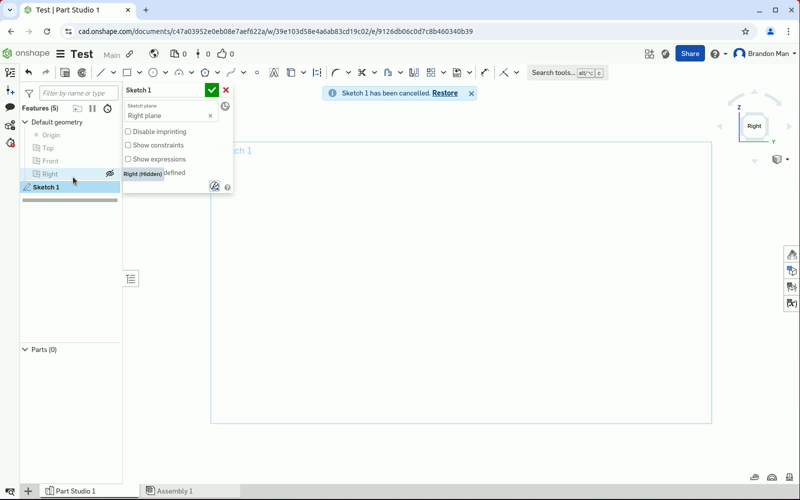
mouse_move(73, 352)
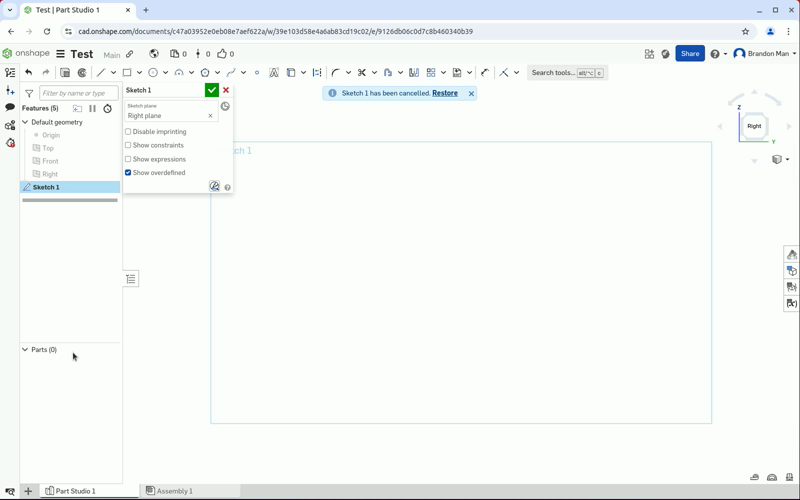
key(y)
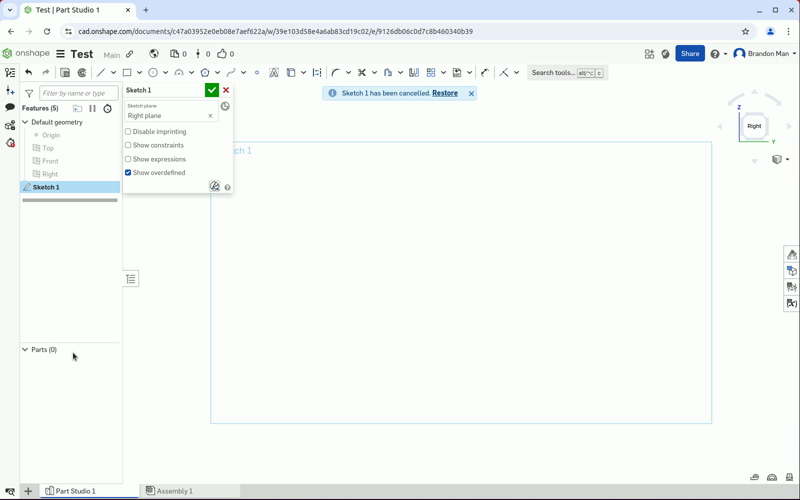
key(l)
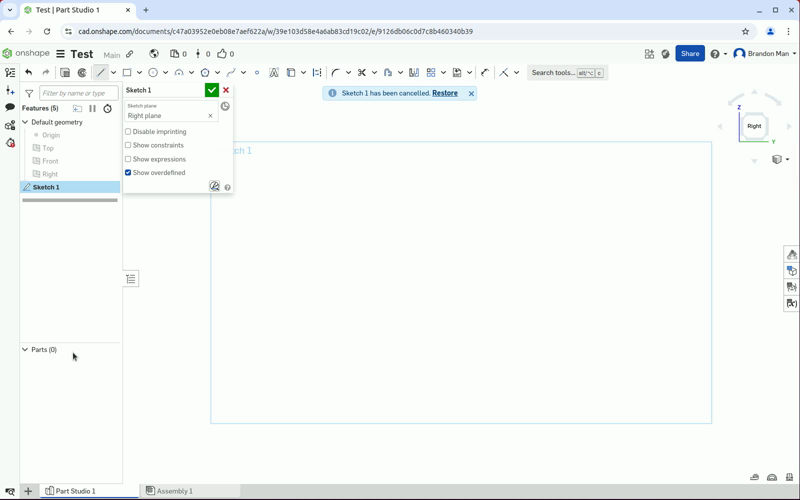
key_down(shift)
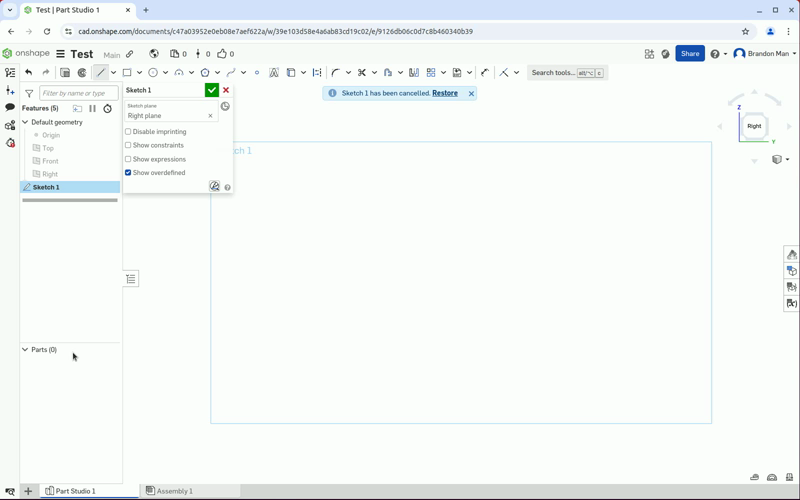
mouse_move(385, 395)
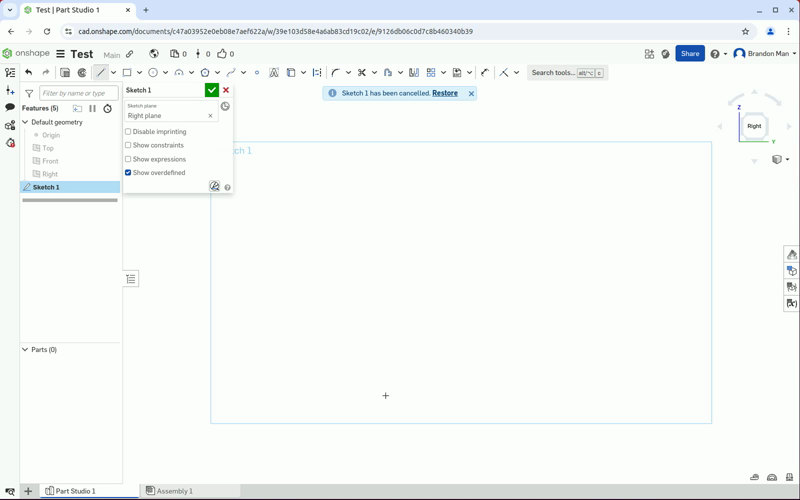
click(385, 395)
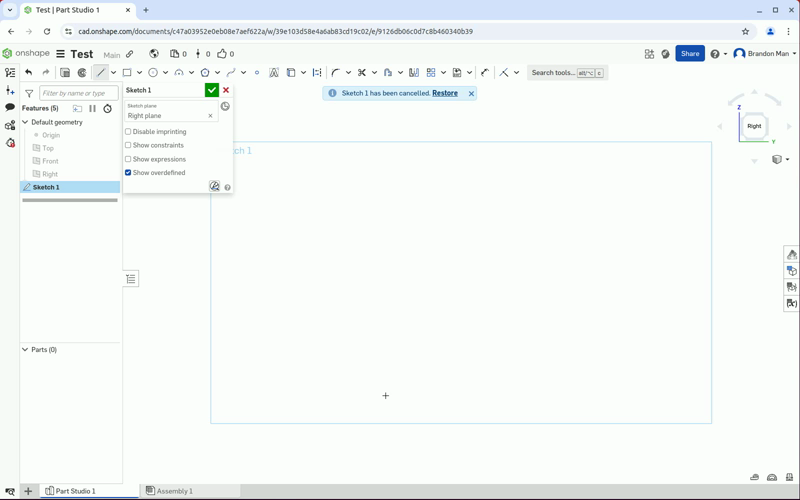
key_up(shift)
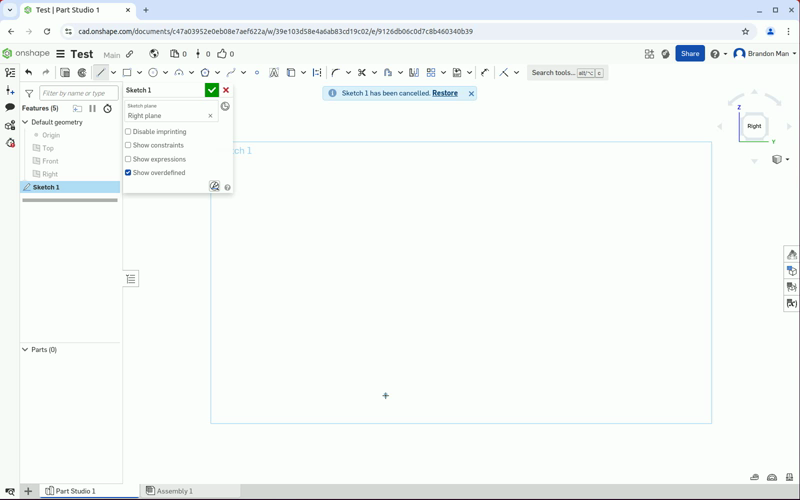
key_down(shift)
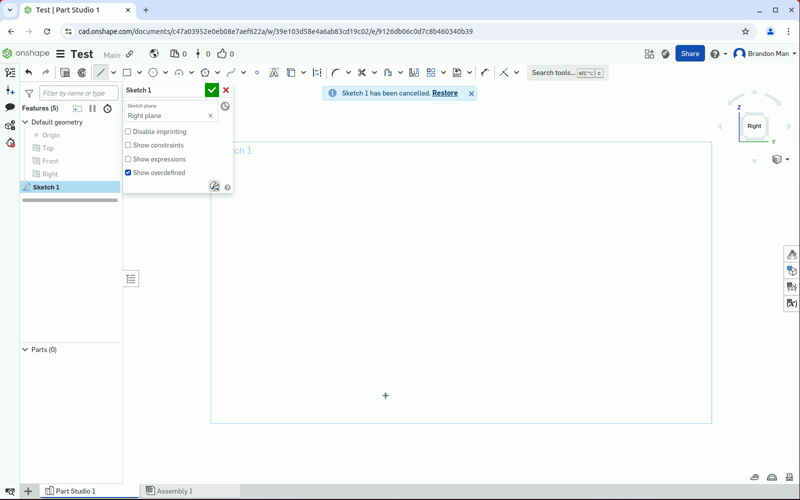
mouse_move(415, 395)
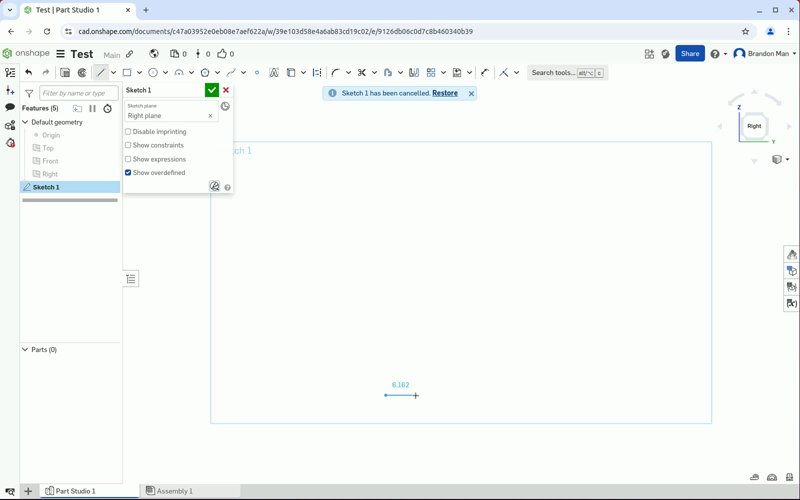
mouse_move(423, 395)
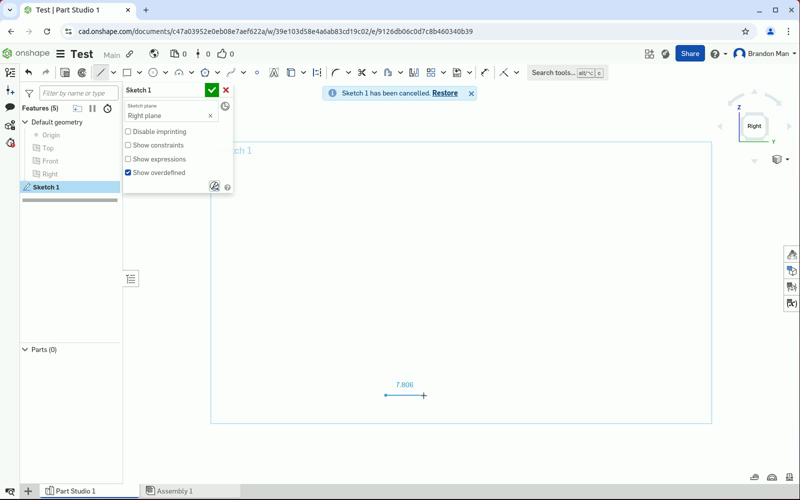
click(423, 395)
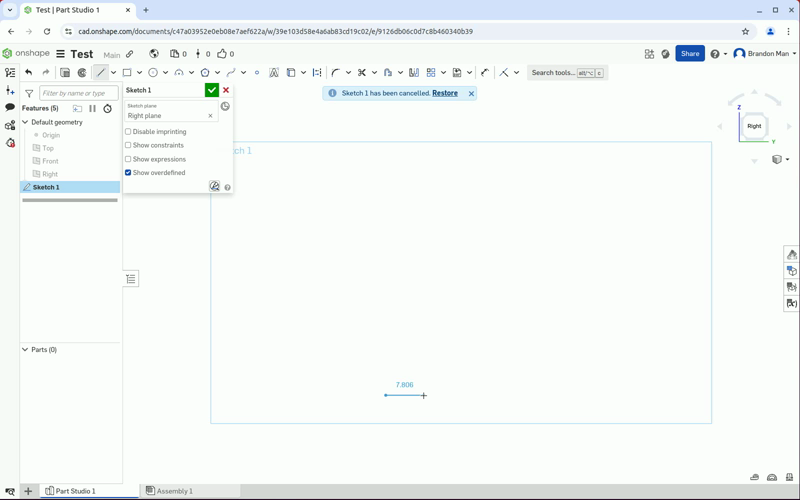
key_up(shift)
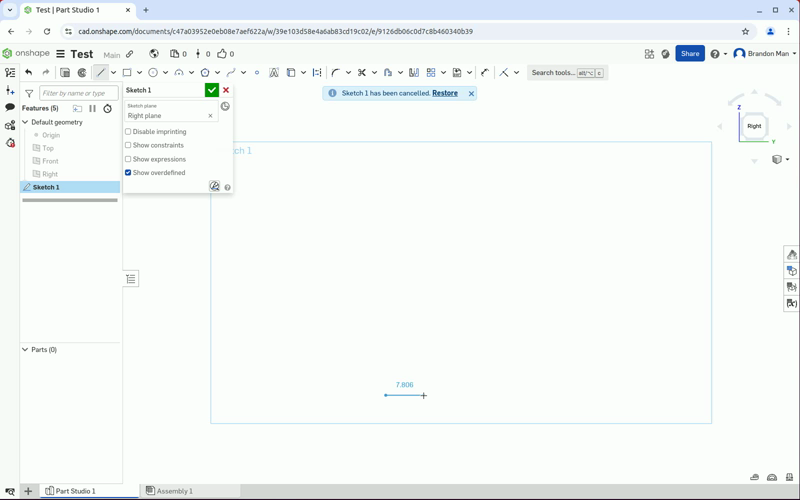
key_down(shift)
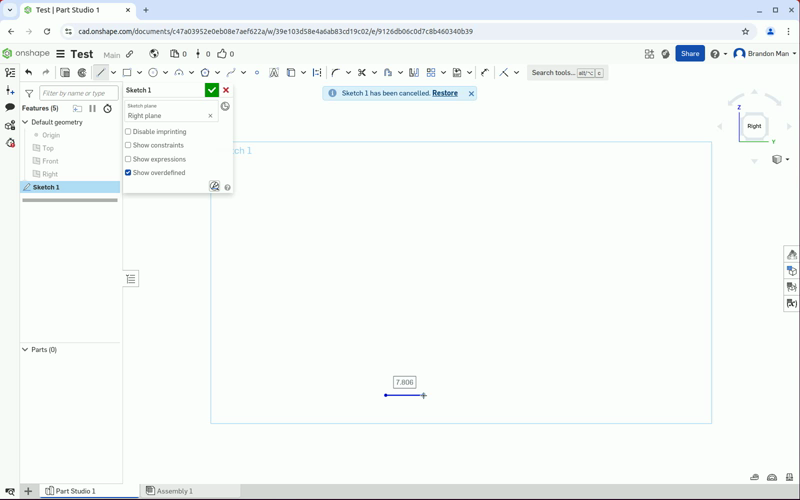
mouse_move(453, 395)
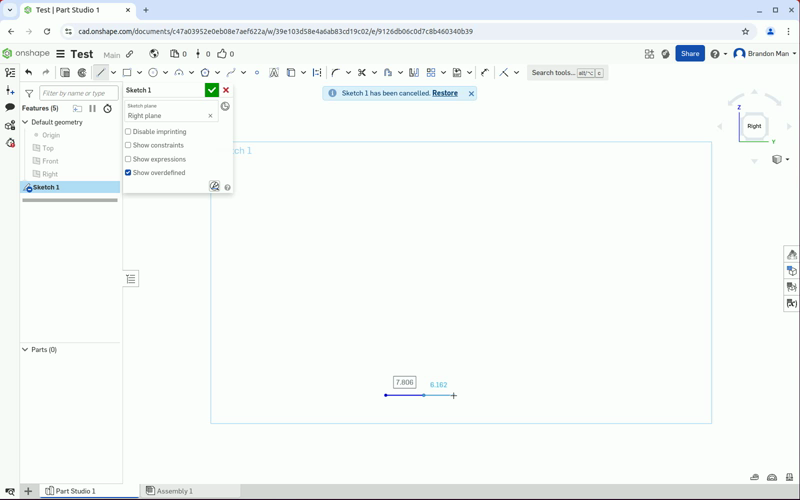
mouse_move(423, 362)
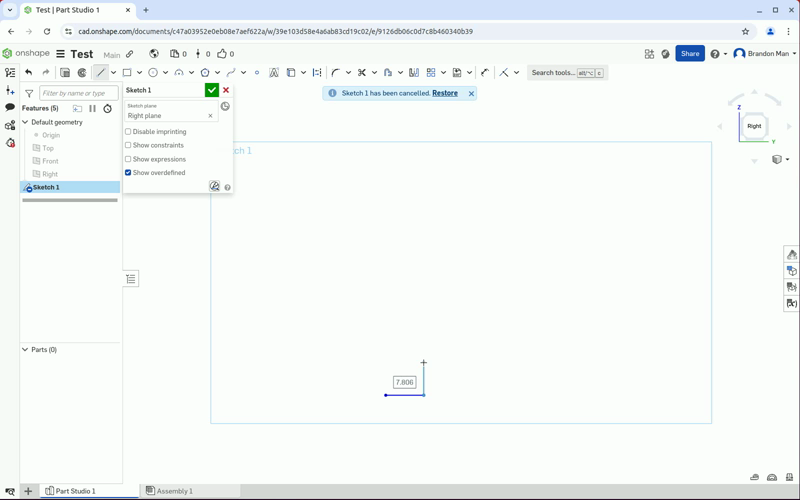
click(423, 362)
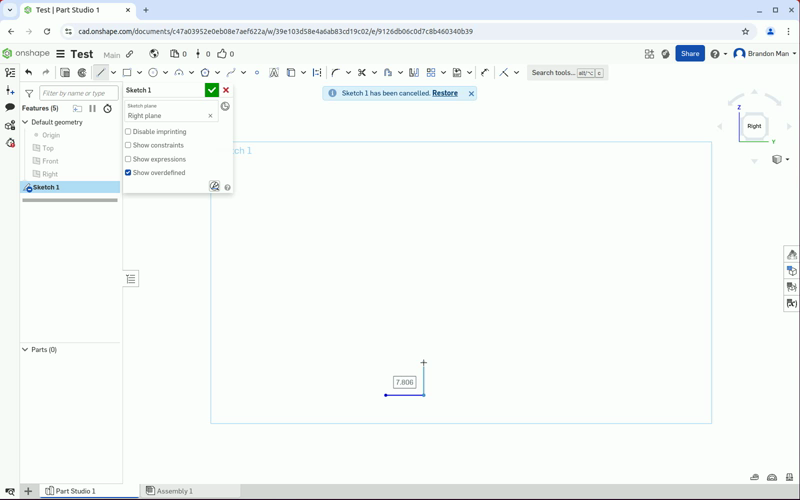
key_up(shift)
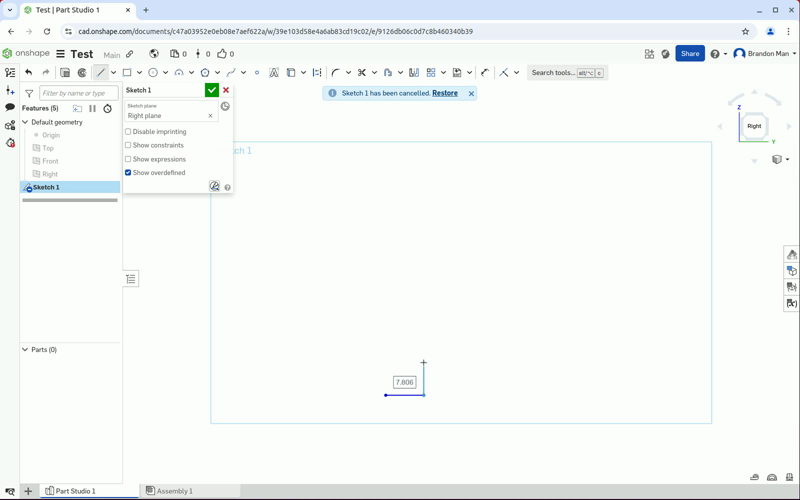
key_down(shift)
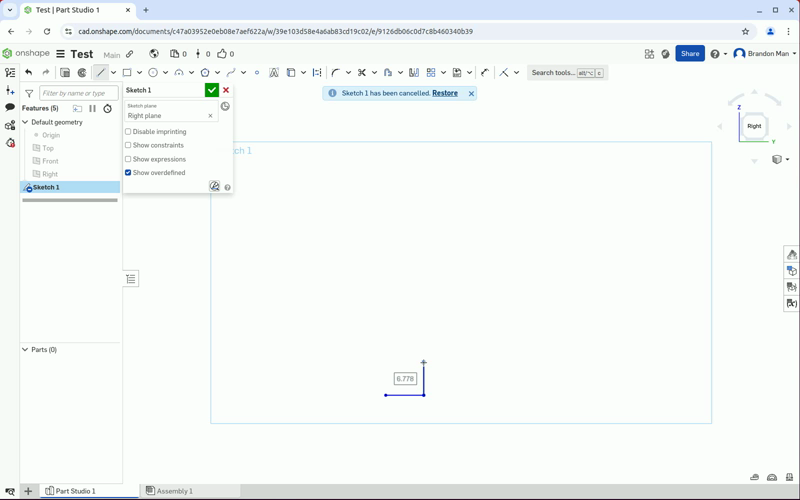
mouse_move(423, 171)
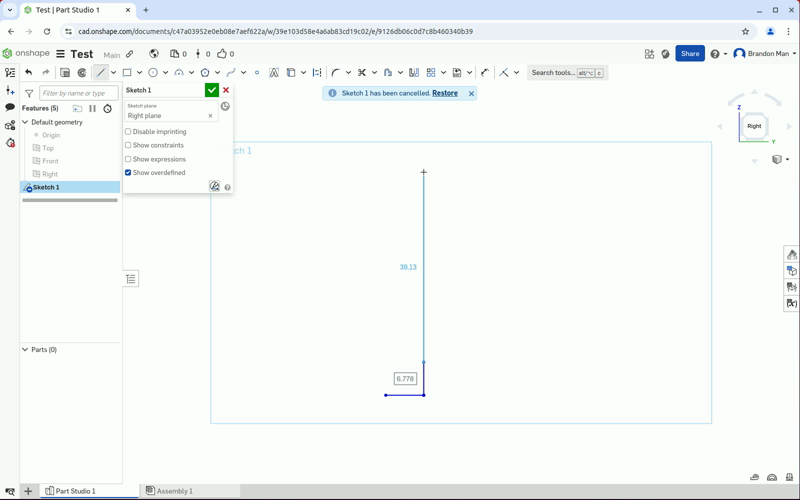
click(423, 171)
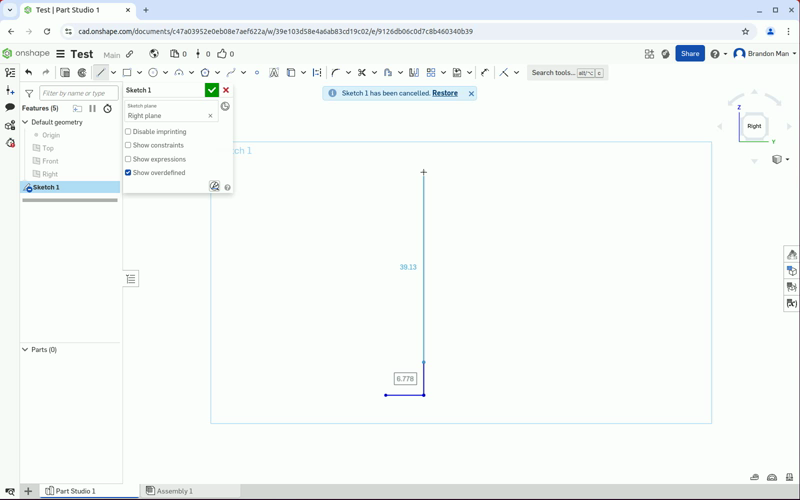
key_up(shift)
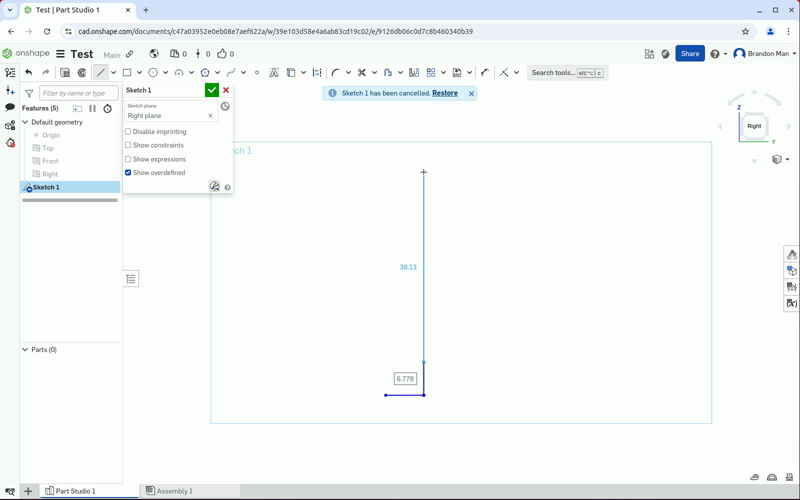
key_down(shift)
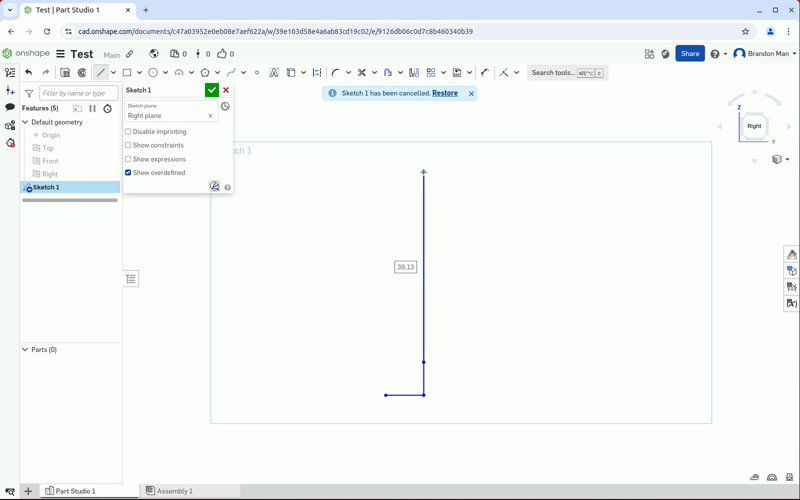
mouse_move(453, 171)
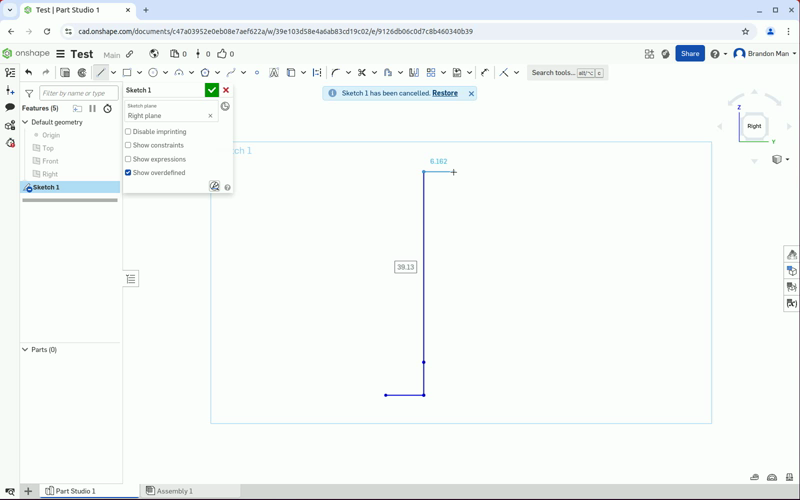
mouse_move(385, 171)
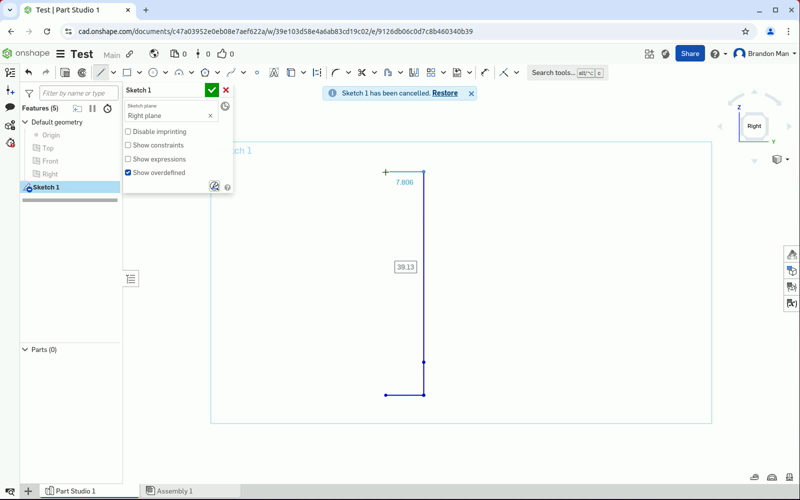
click(385, 171)
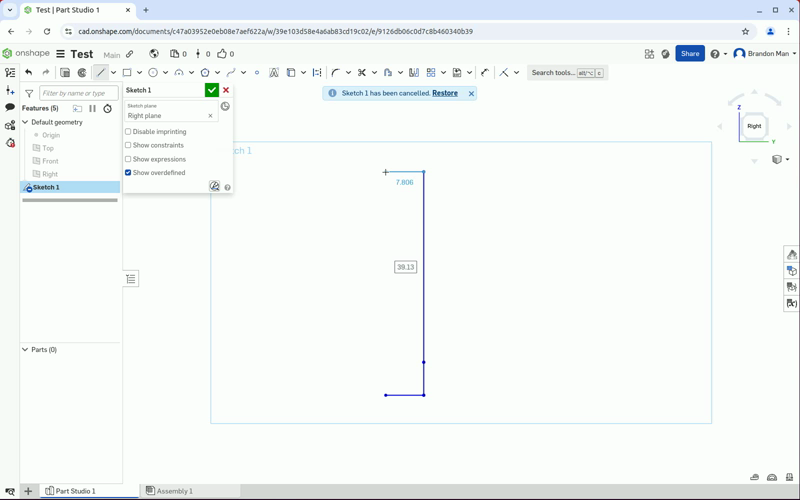
key_up(shift)
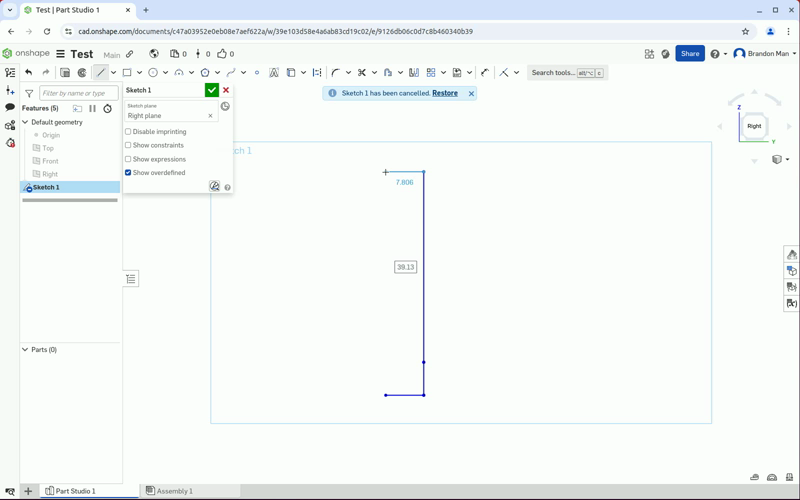
key_down(shift)
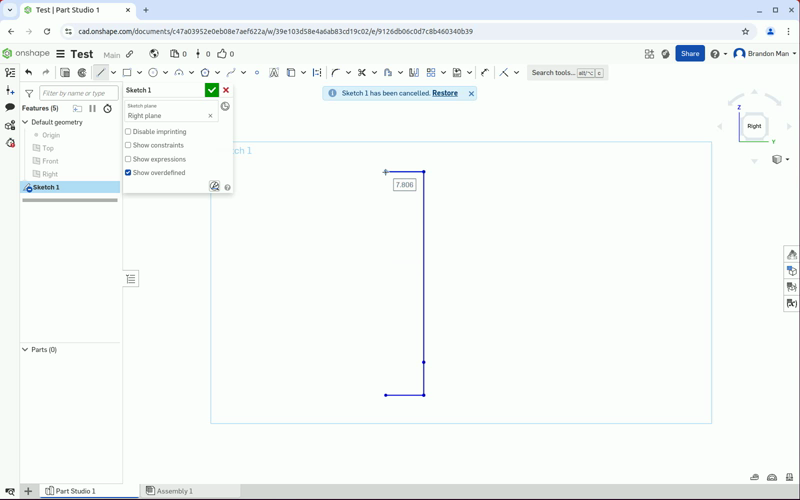
mouse_move(385, 395)
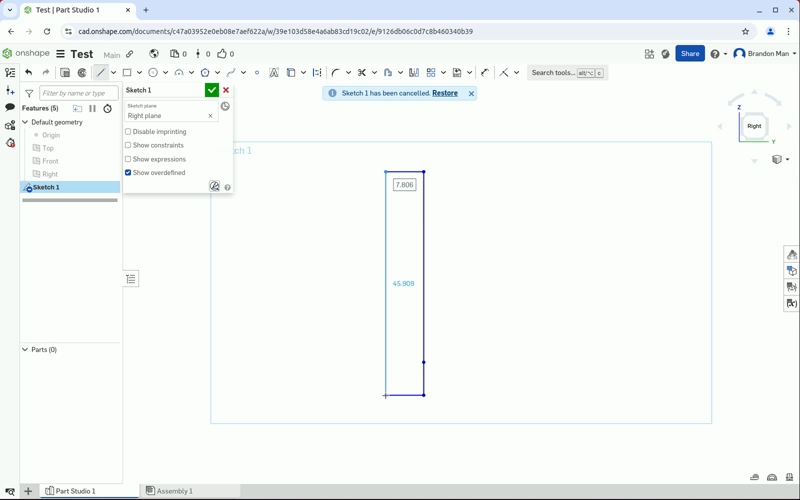
key_up(shift)
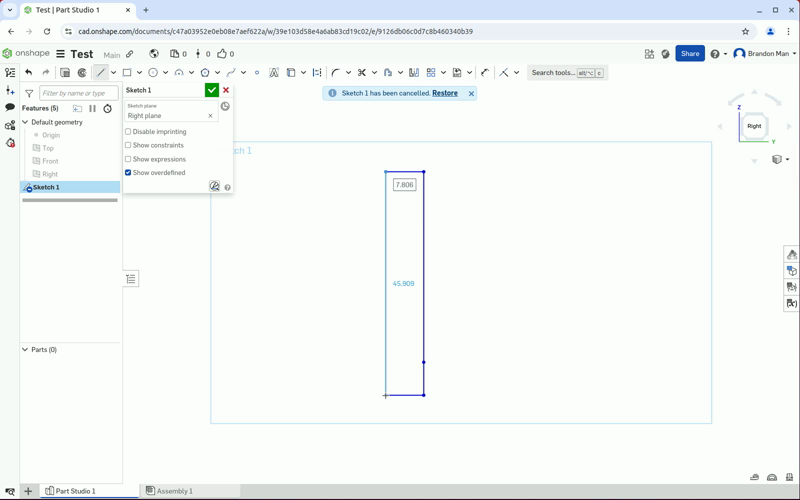
click(385, 395)
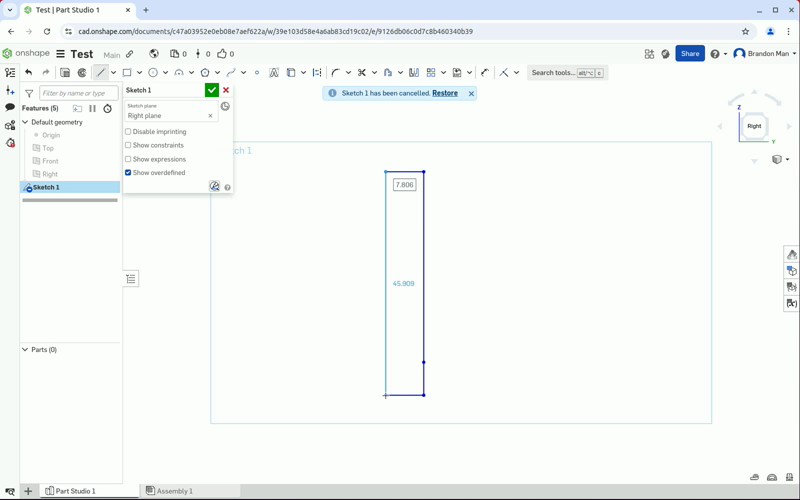
key(esc)
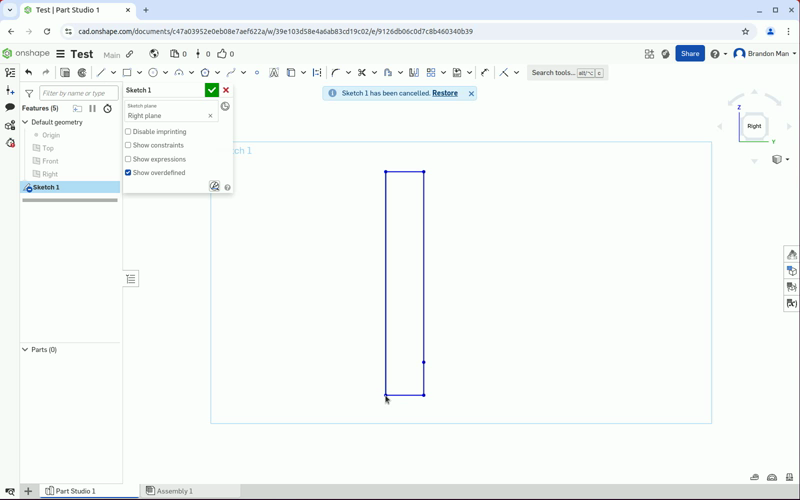
mouse_move(408, 229)
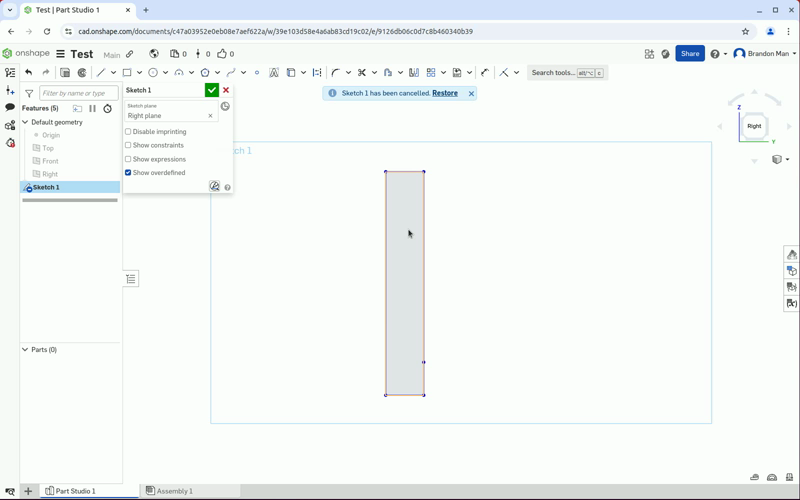
click(408, 229)
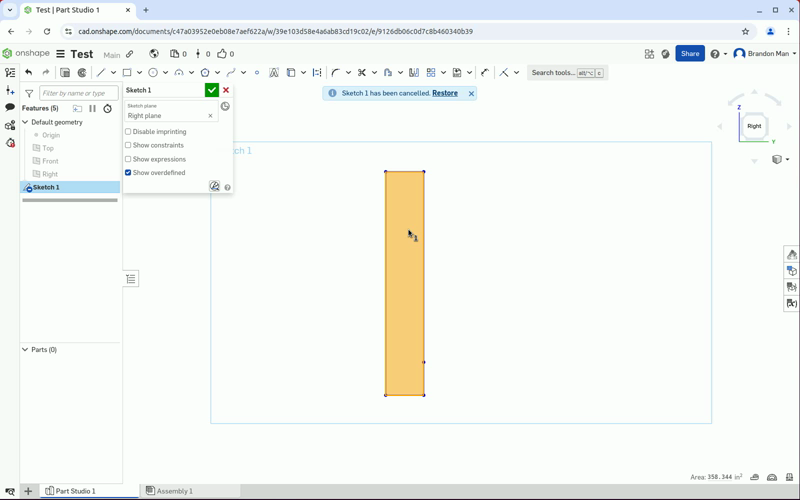
mouse_move(73, 352)
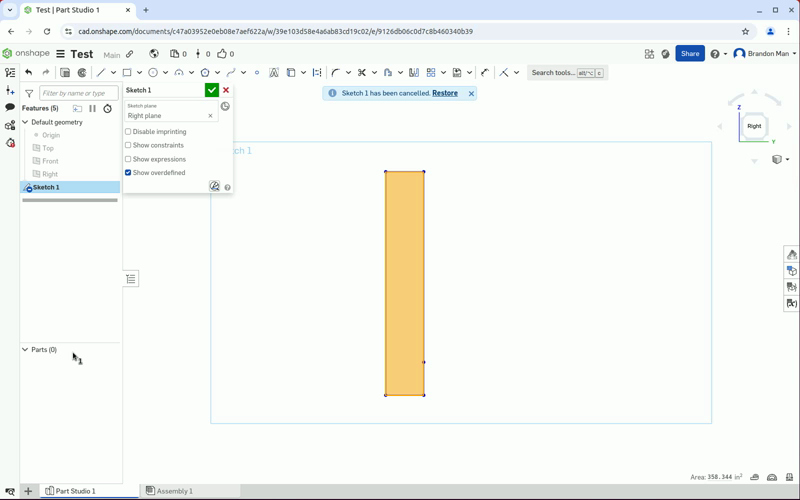
key(shift+y)
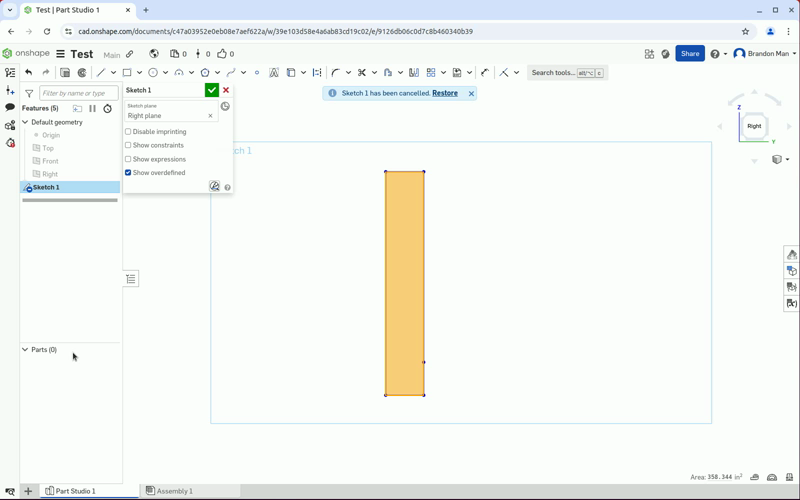
key(shift+e)
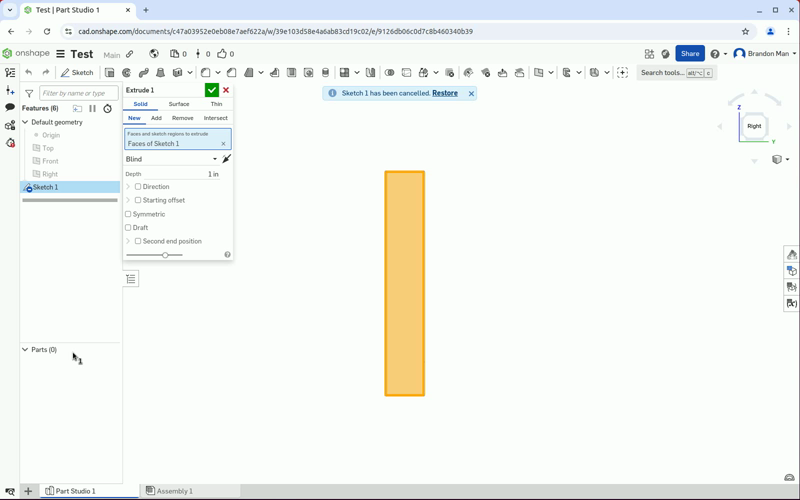
mouse_move(143, 106)
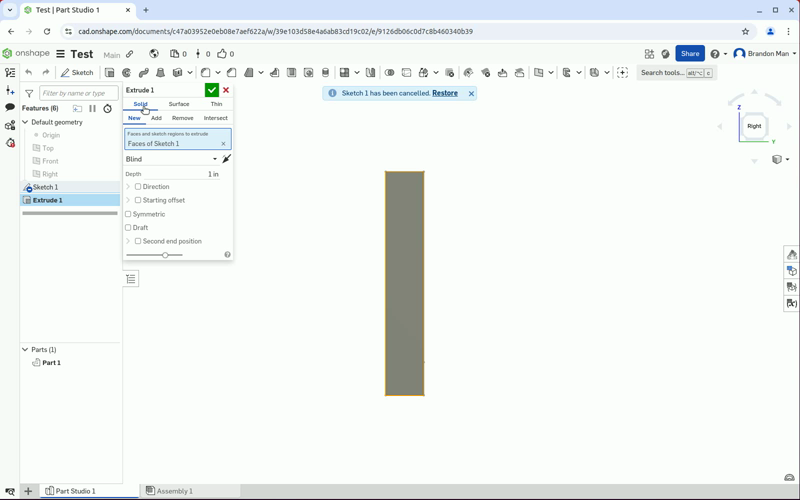
click(143, 106)
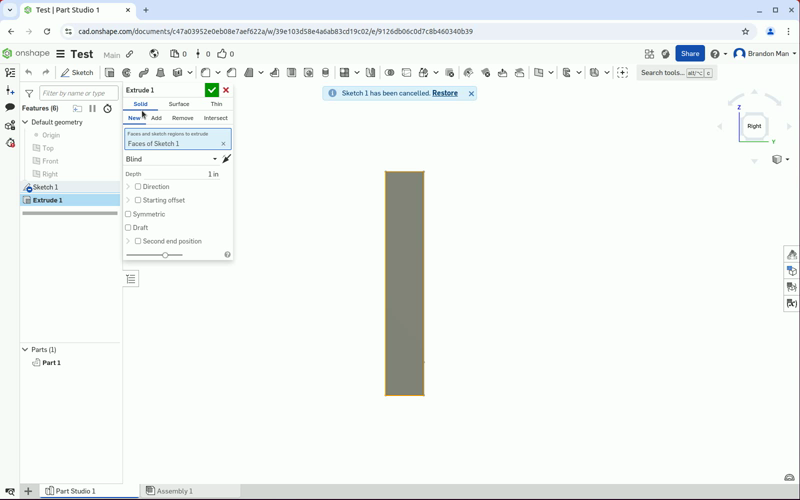
mouse_move(137, 120)
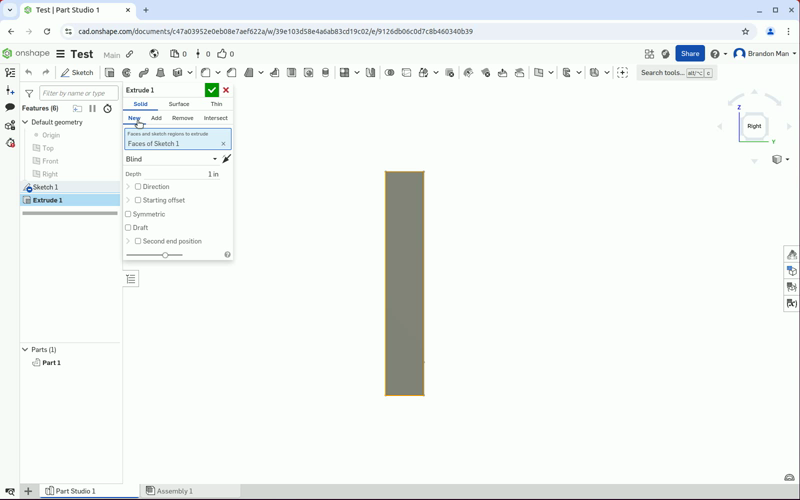
click(137, 120)
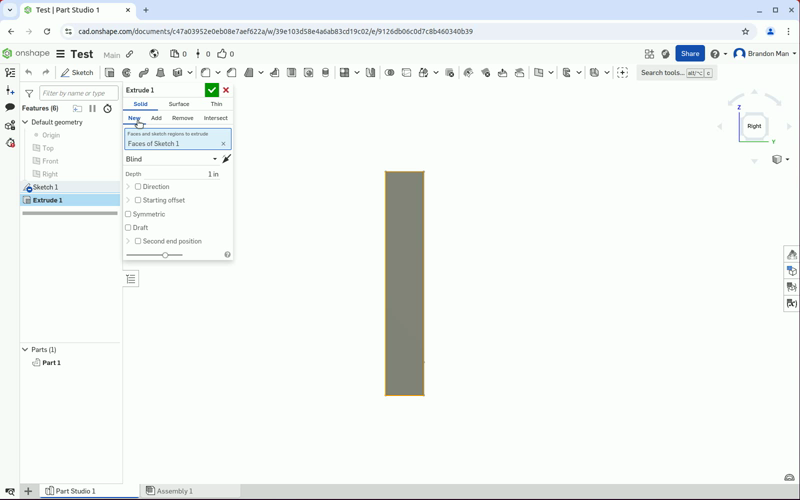
key(tab, 4)
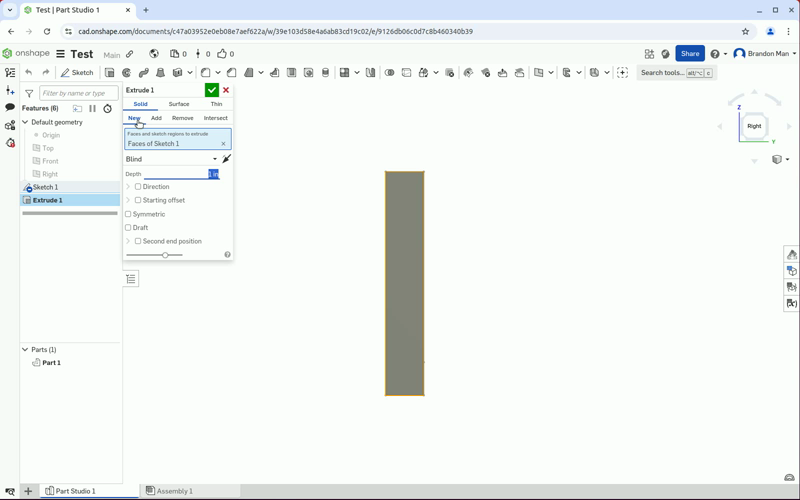
text(1.204)
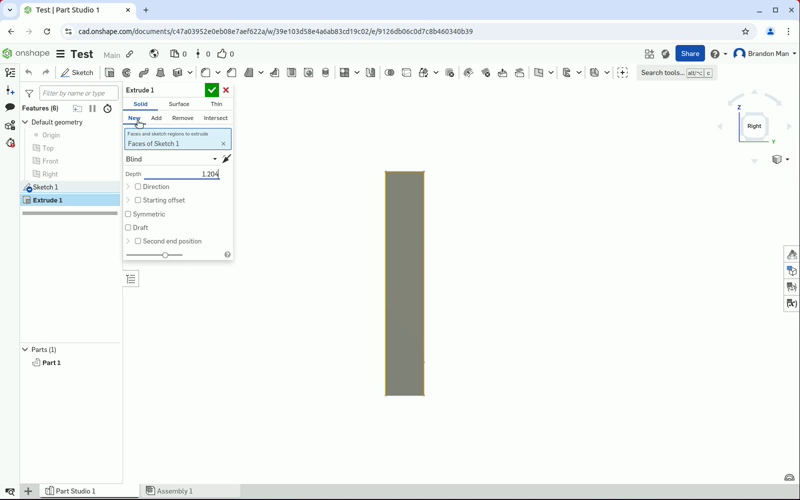
key(enter)
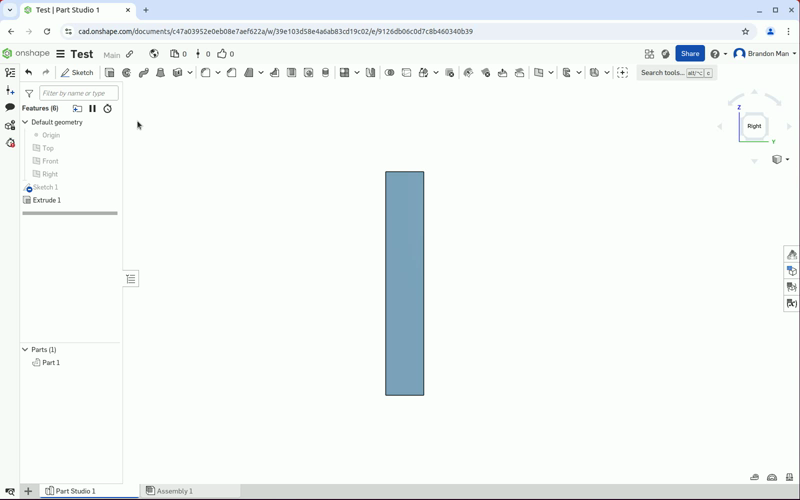
key(shift+h)
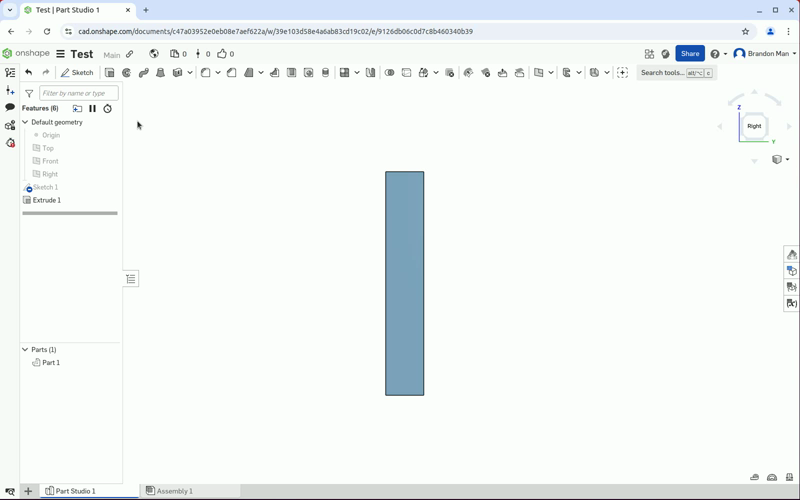
key(shift+h)
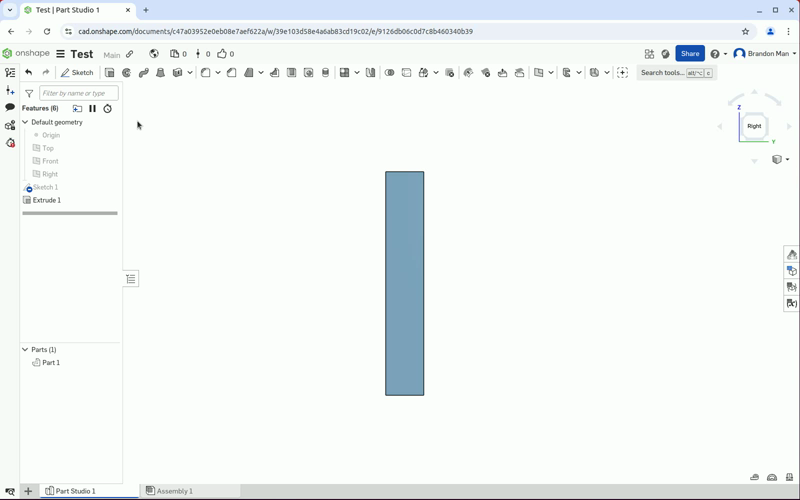
mouse_move(73, 189)
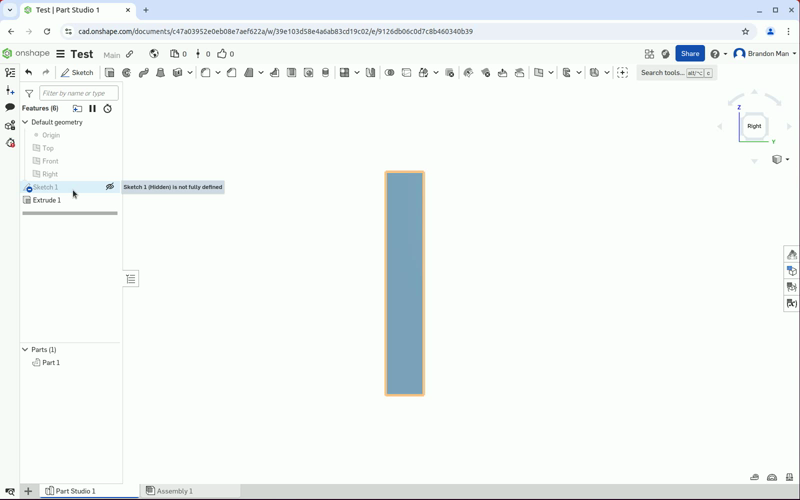
click(73, 189)
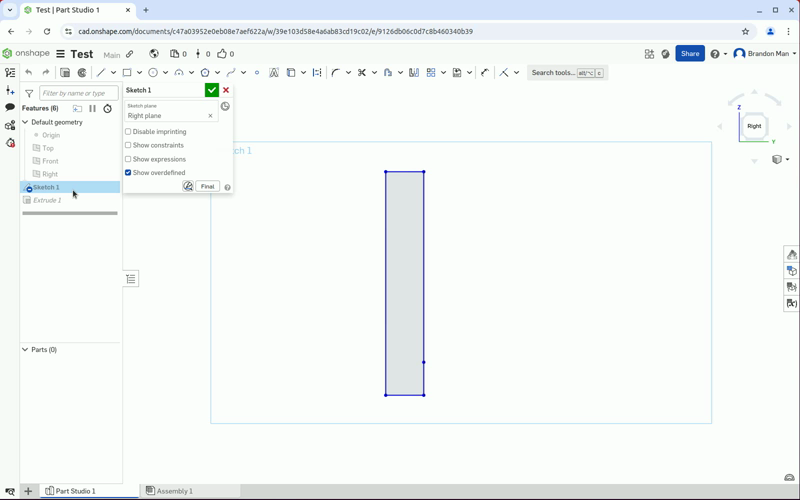
mouse_move(229, 92)
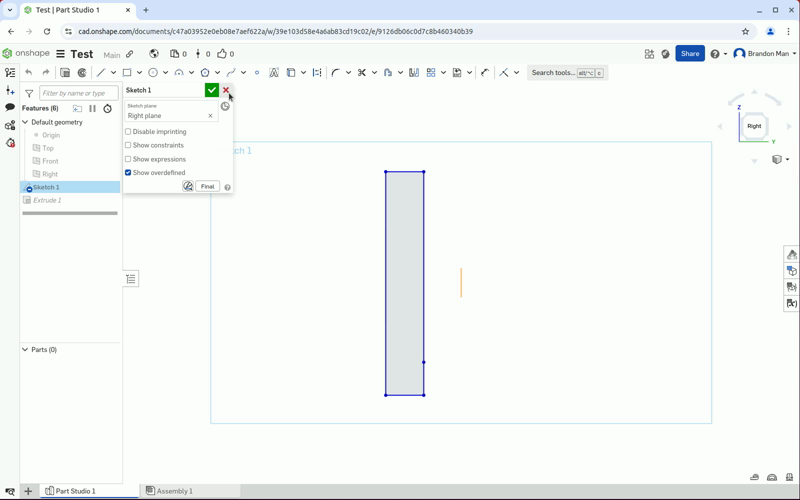
click(229, 92)
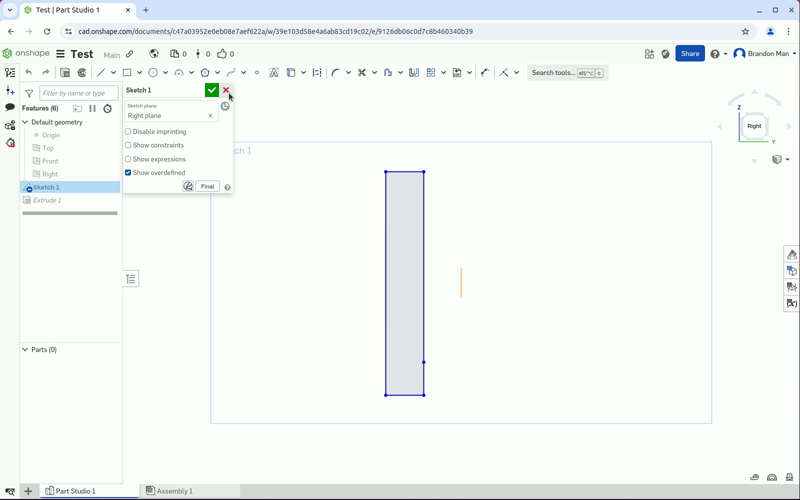
key(shift+s)
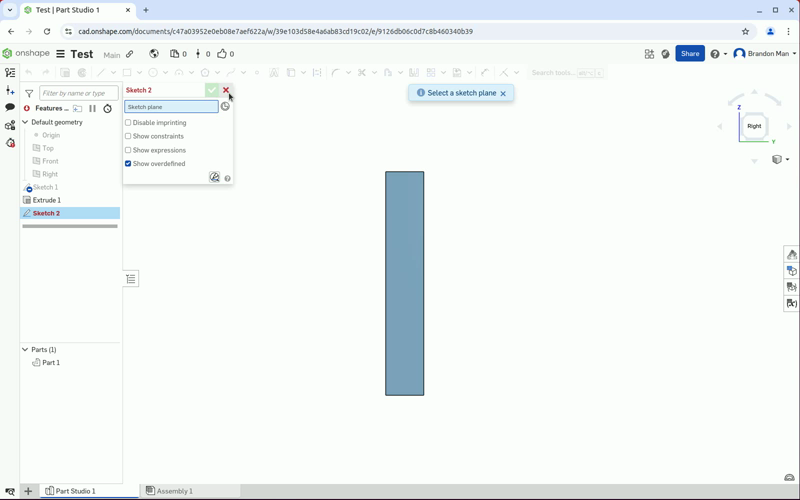
mouse_move(73, 176)
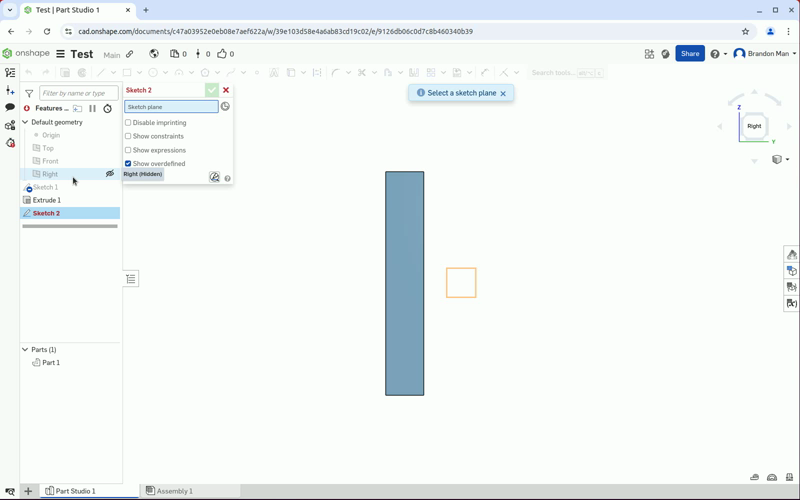
click(73, 176)
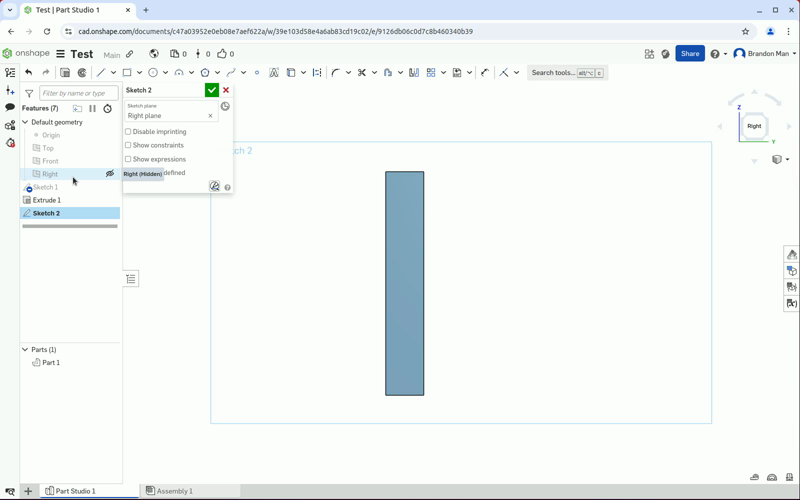
mouse_move(73, 352)
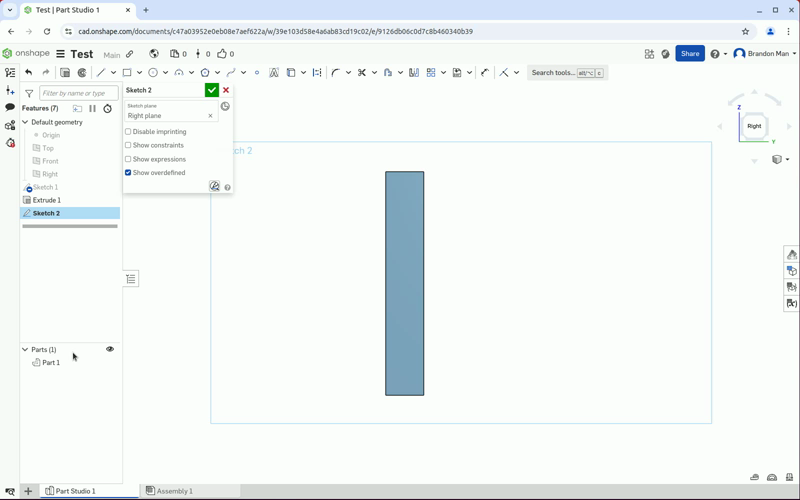
key(y)
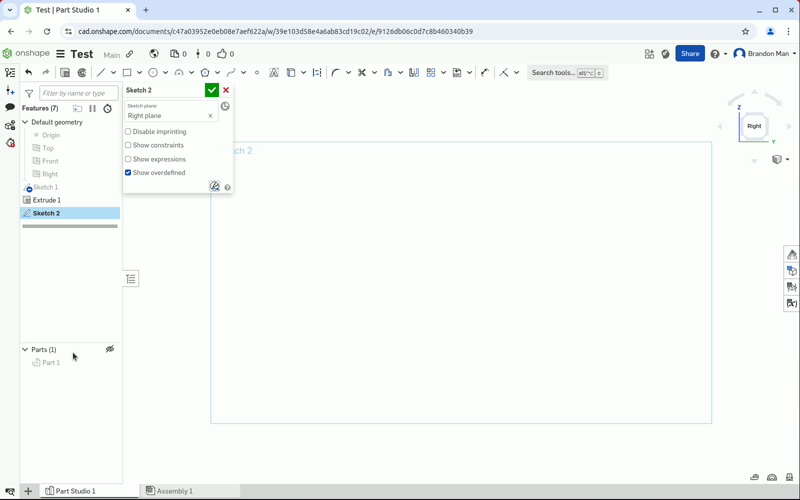
key(l)
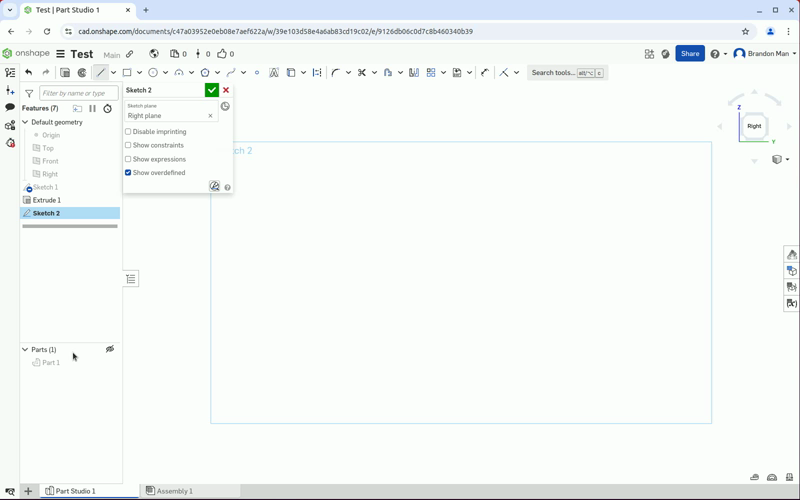
key_down(shift)
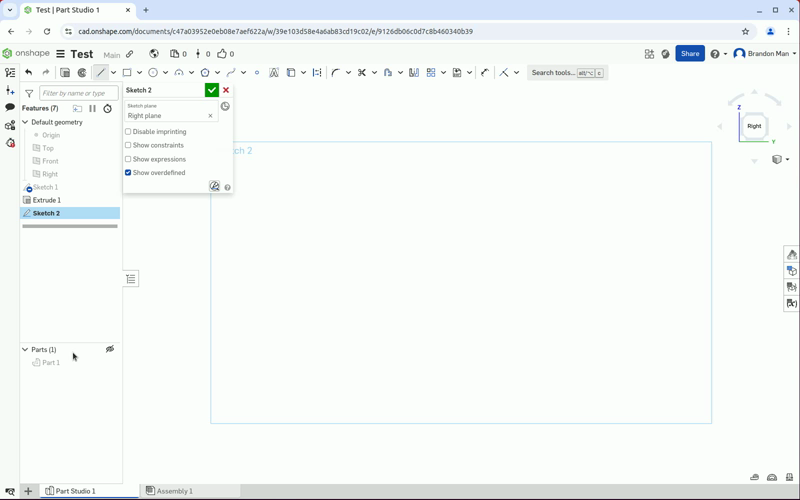
mouse_move(423, 395)
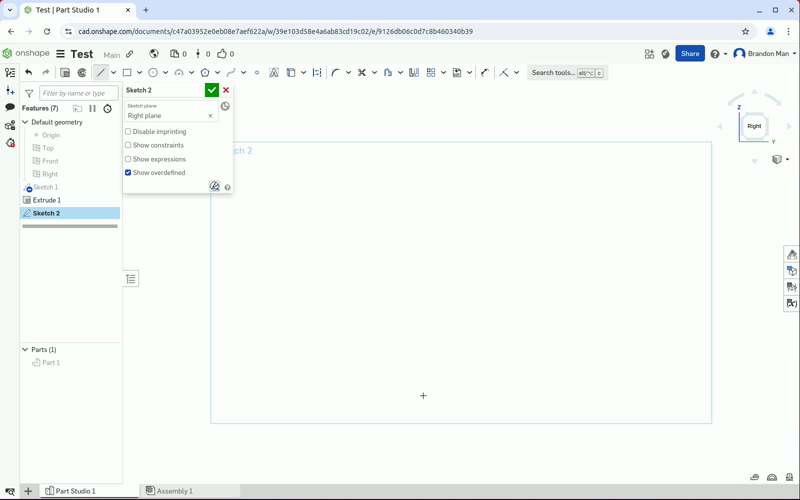
click(423, 395)
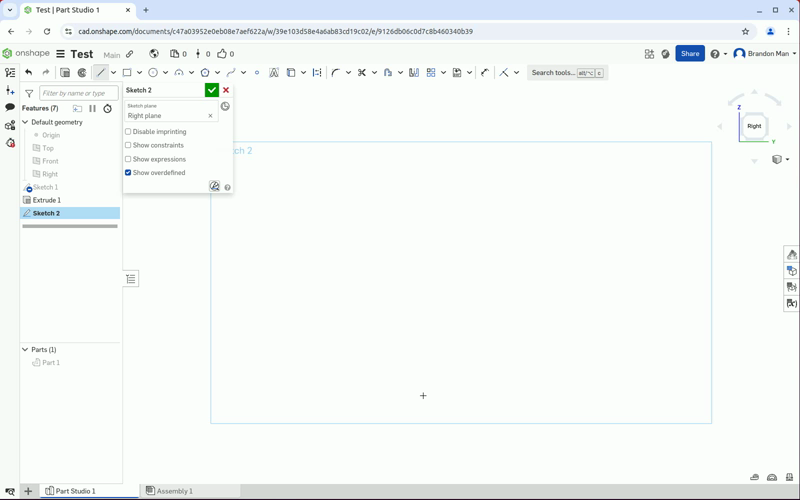
key_up(shift)
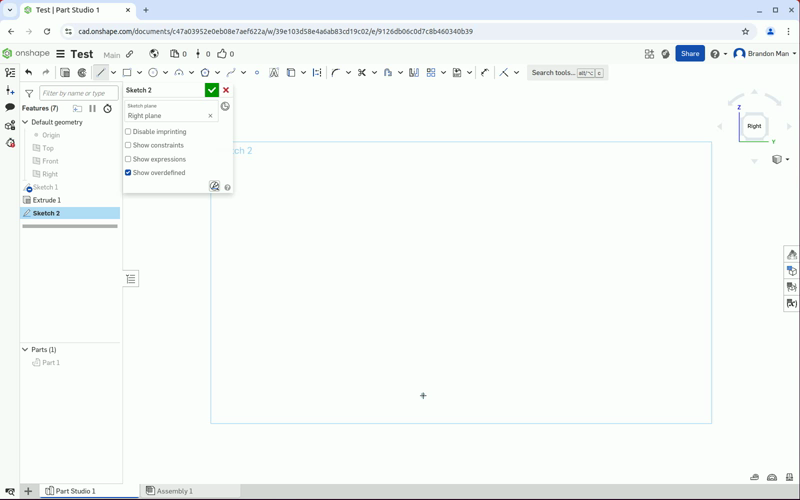
key_down(shift)
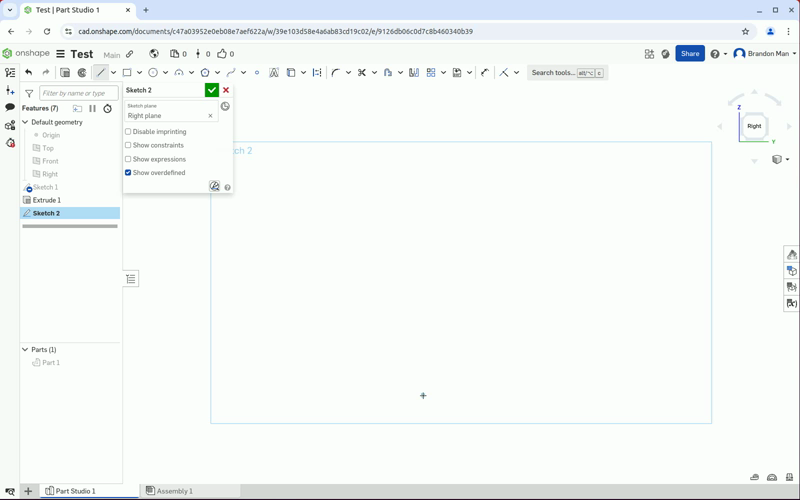
mouse_move(498, 395)
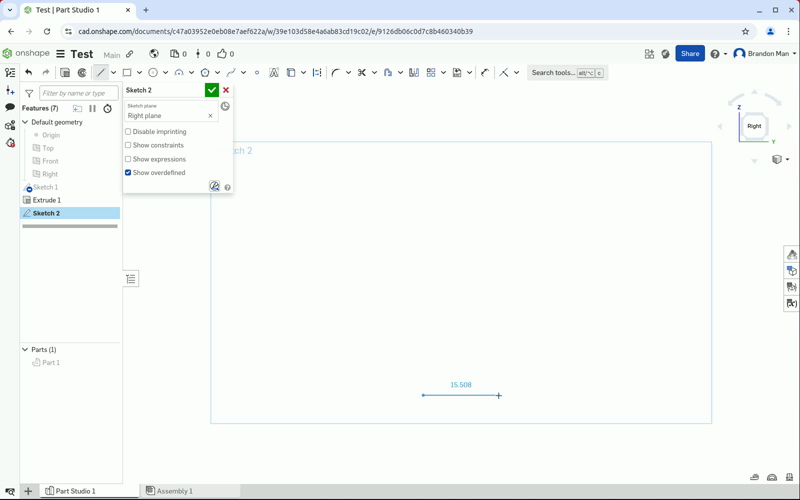
click(498, 395)
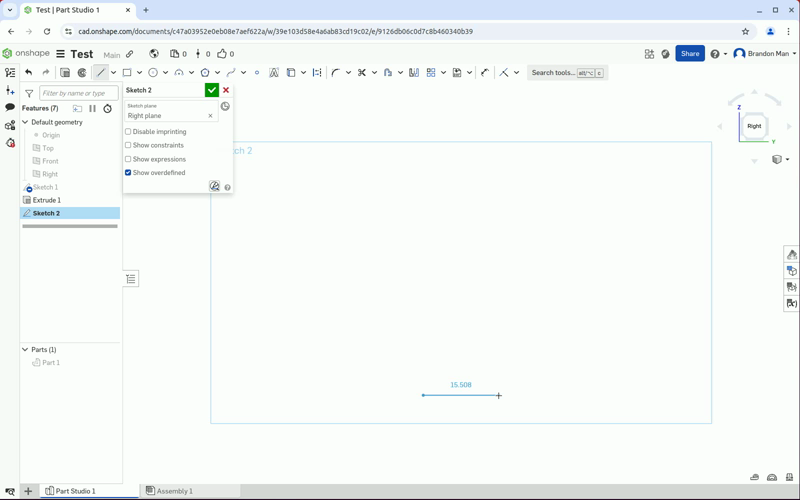
key_up(shift)
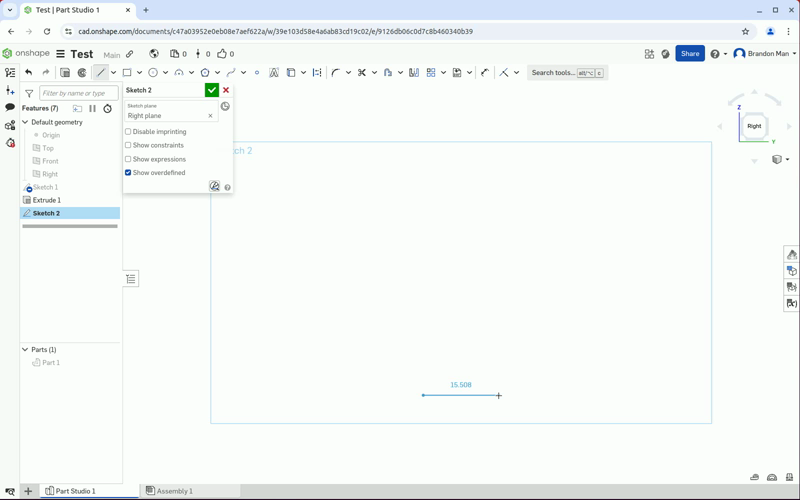
key_down(shift)
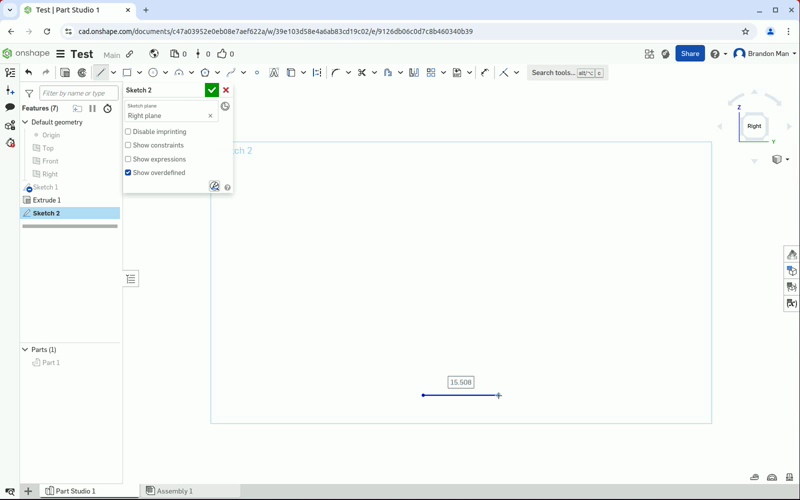
mouse_move(528, 395)
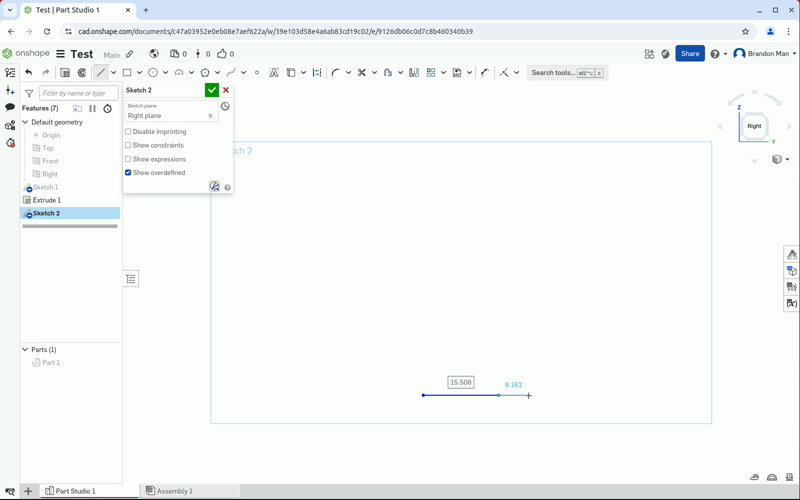
mouse_move(498, 362)
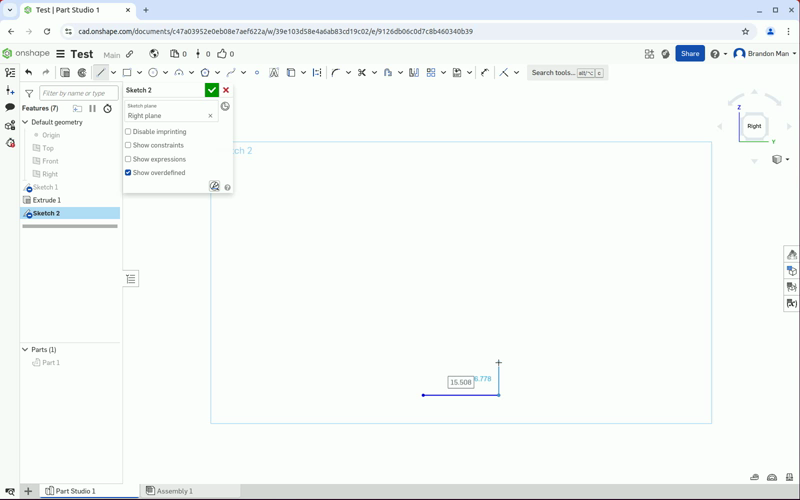
click(498, 362)
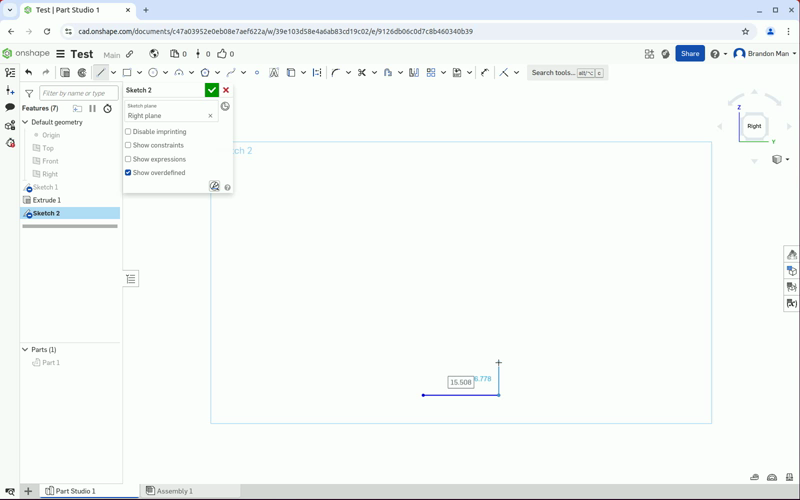
key_up(shift)
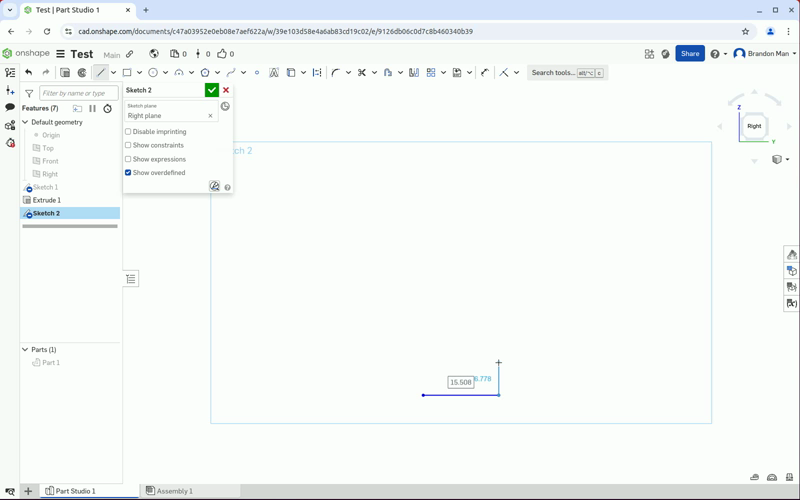
key_down(shift)
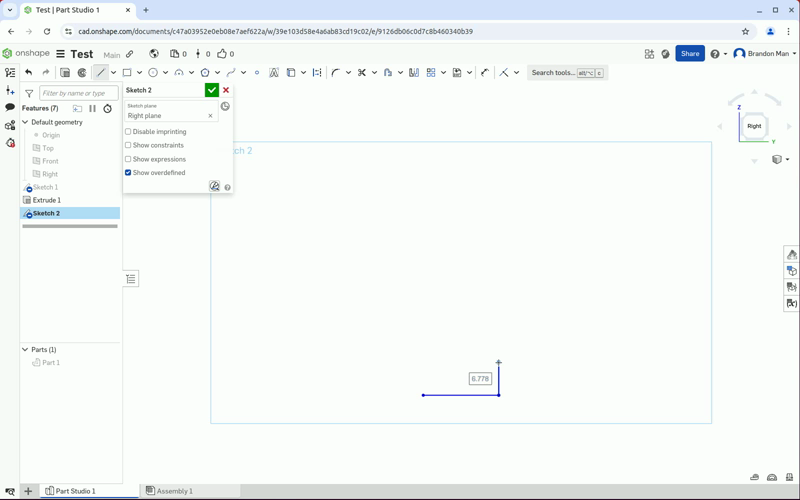
mouse_move(423, 362)
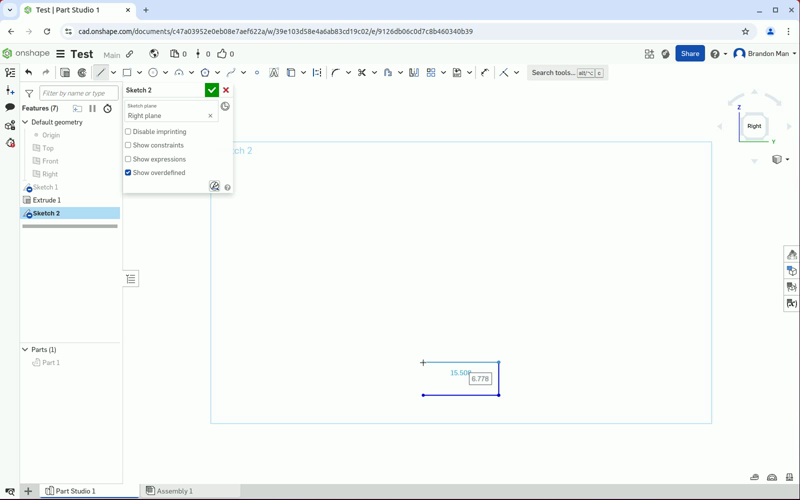
click(423, 362)
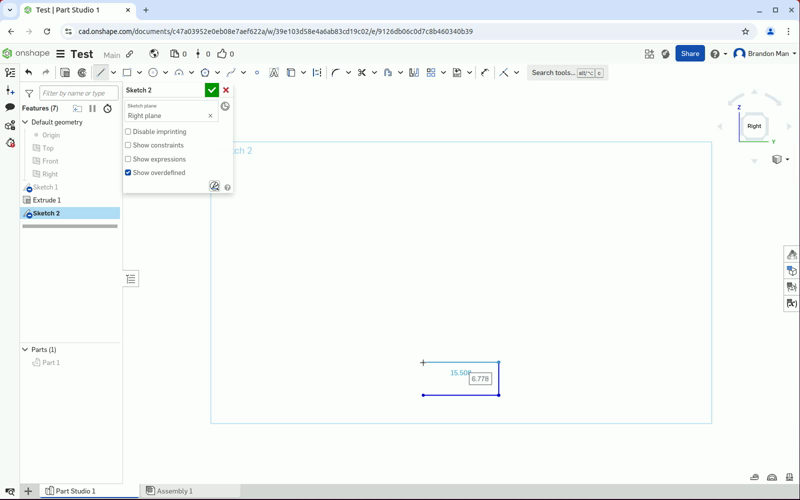
key_up(shift)
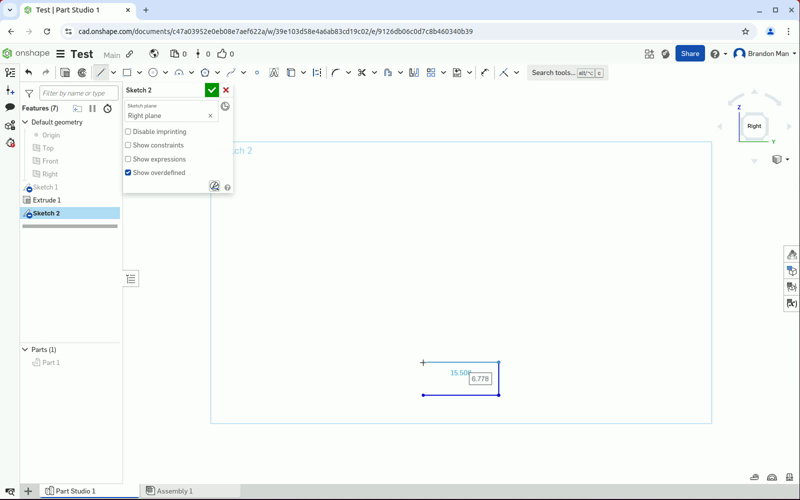
mouse_move(453, 362)
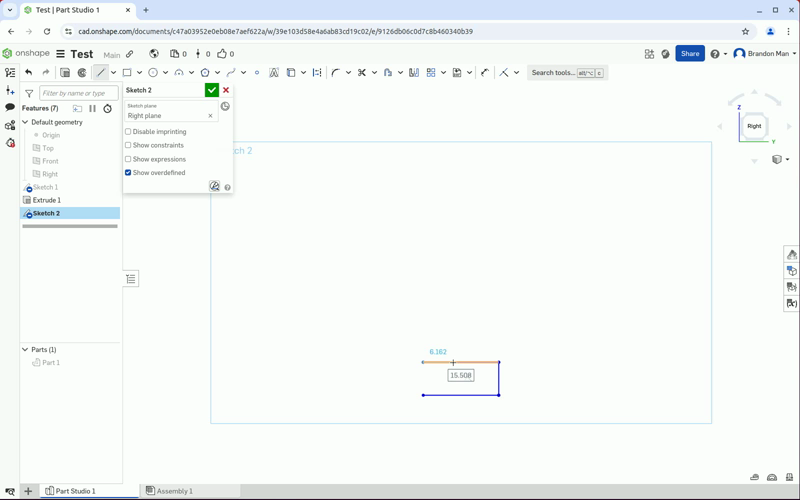
key_down(shift)
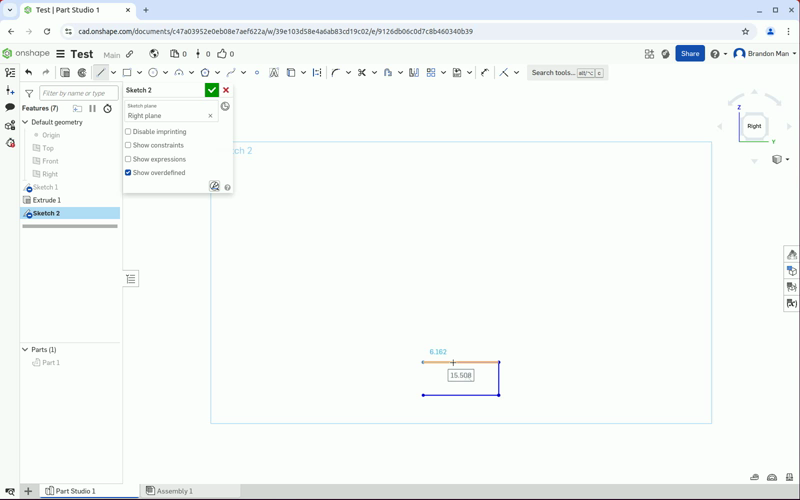
mouse_move(423, 395)
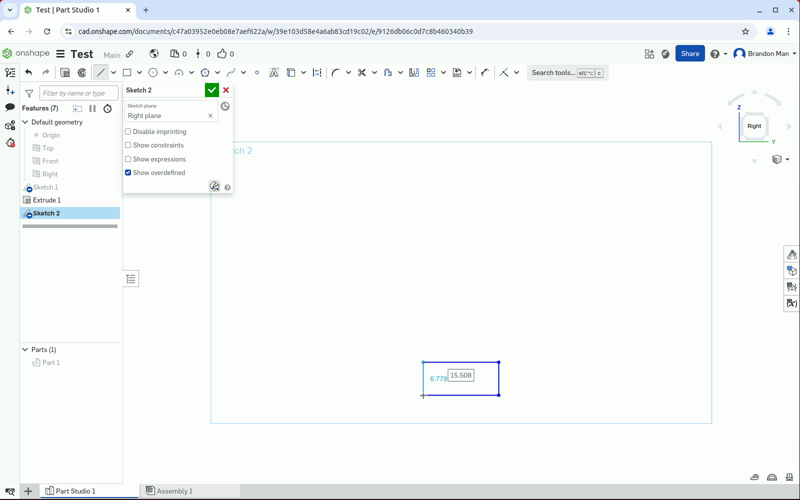
key_up(shift)
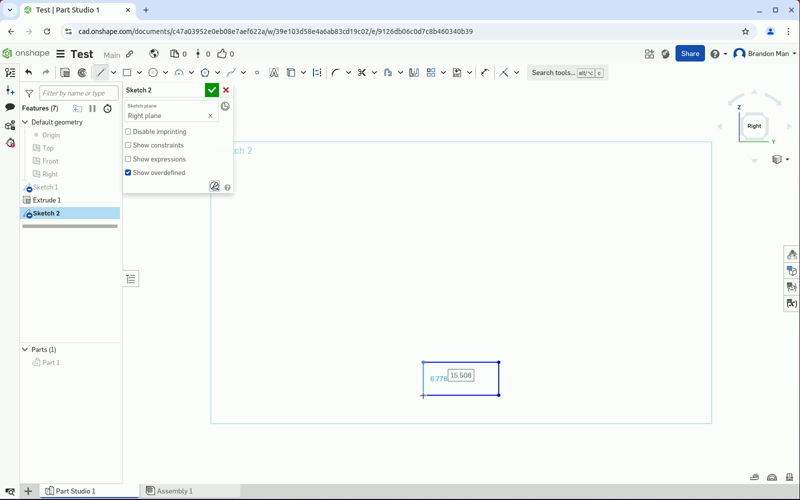
click(423, 395)
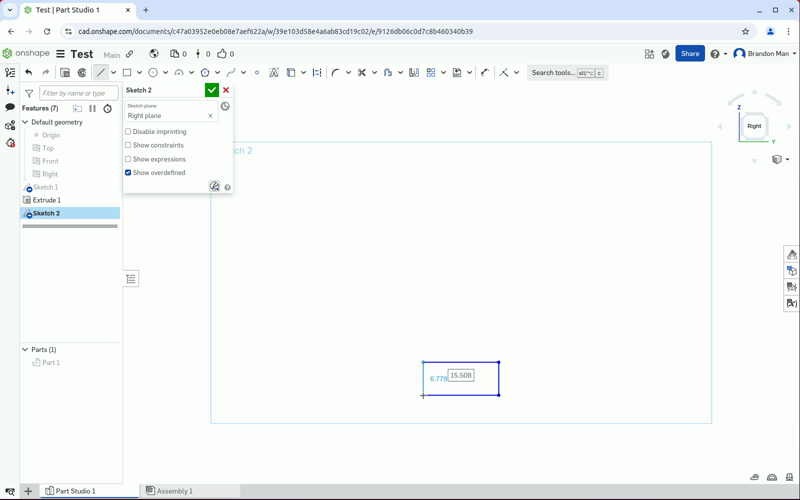
key(esc)
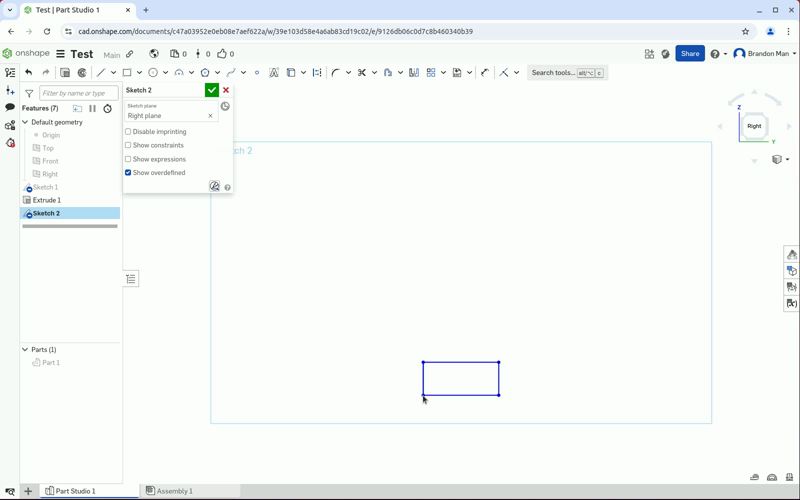
mouse_move(458, 387)
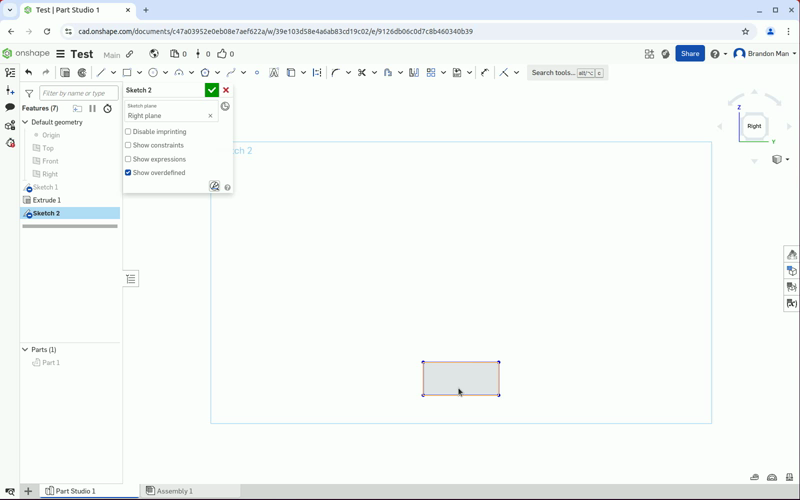
click(458, 387)
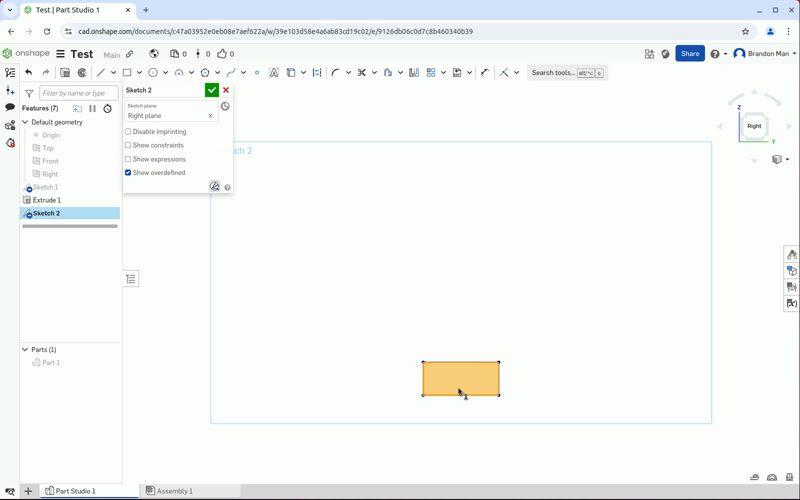
mouse_move(73, 352)
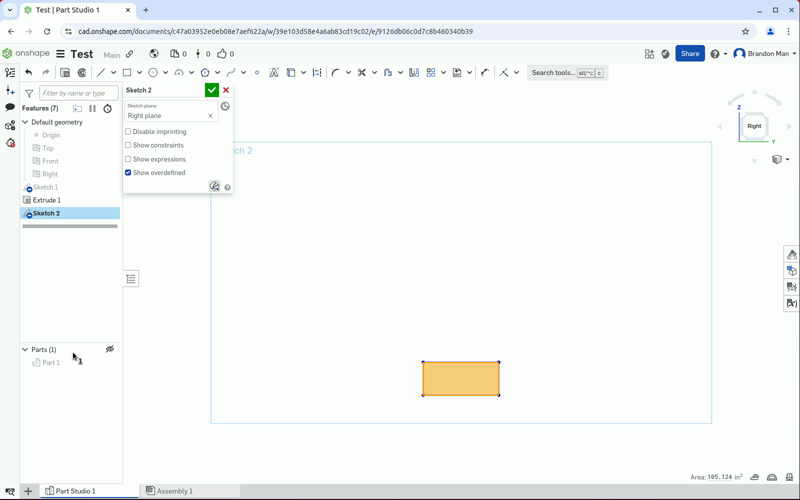
key(shift+y)
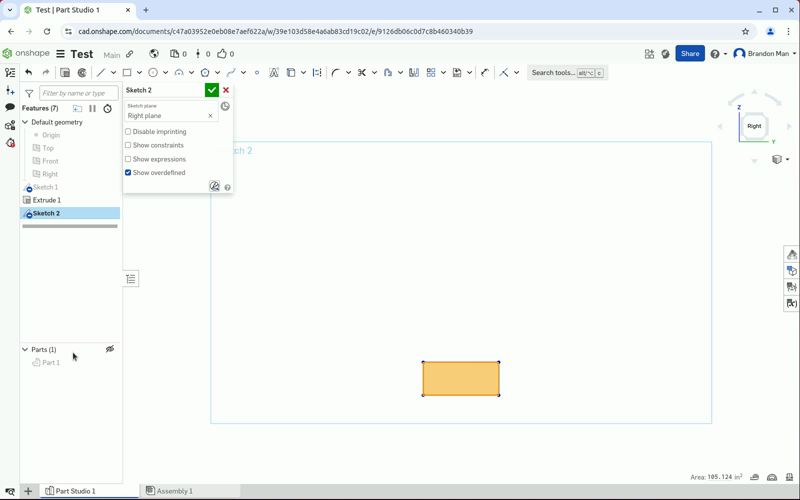
key(shift+e)
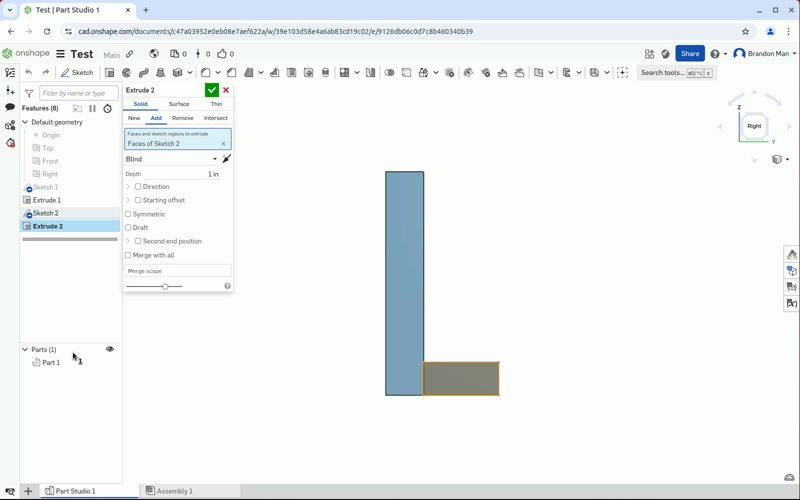
mouse_move(143, 106)
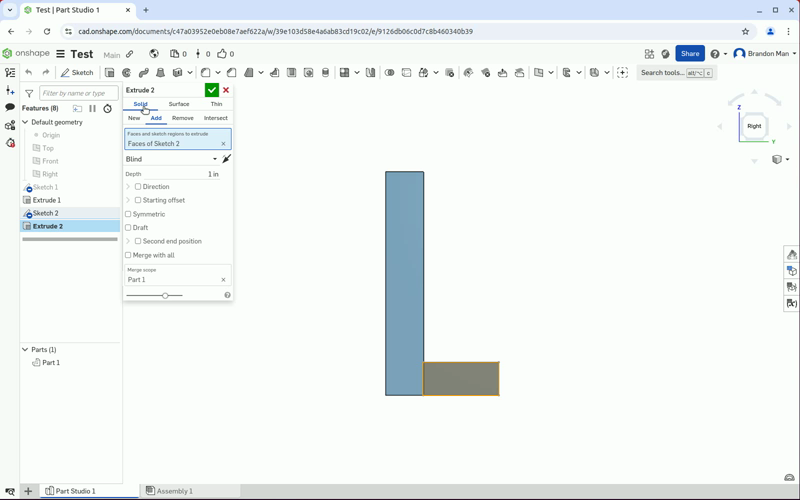
click(143, 106)
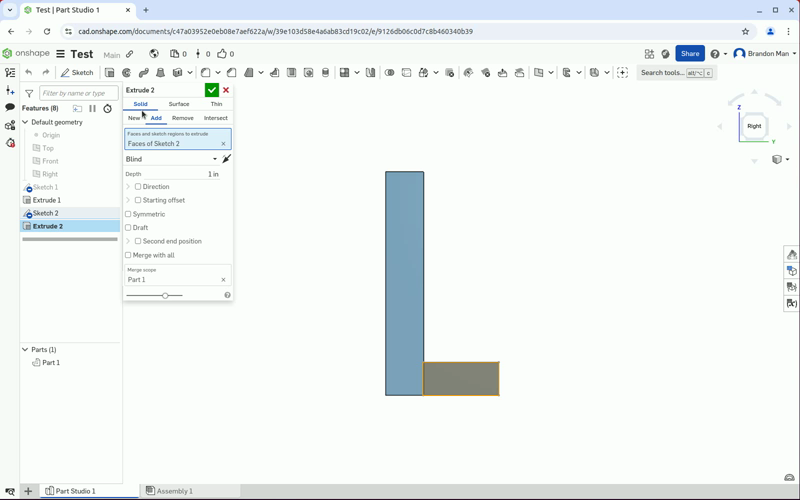
mouse_move(137, 120)
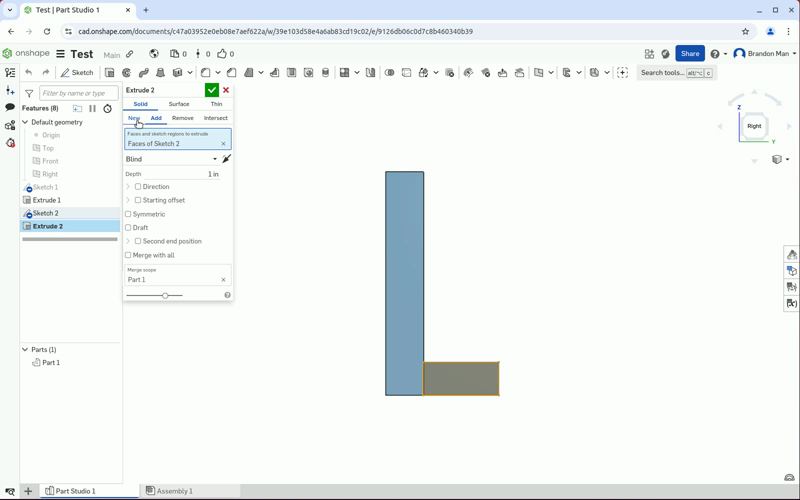
click(137, 120)
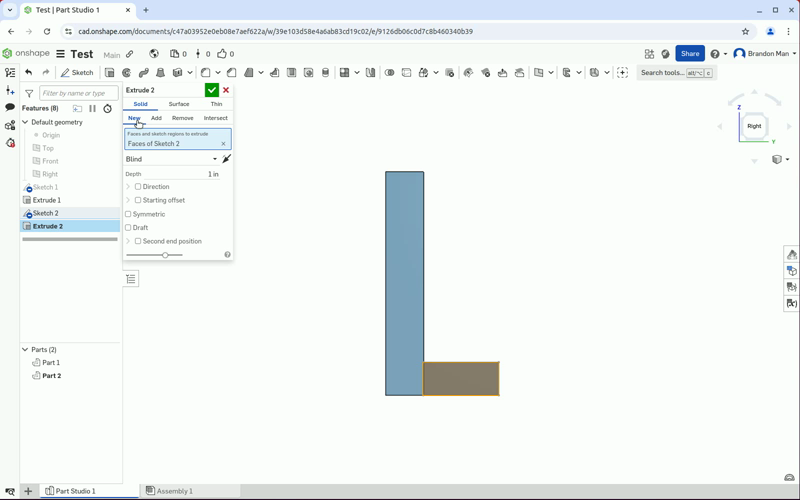
key(tab, 4)
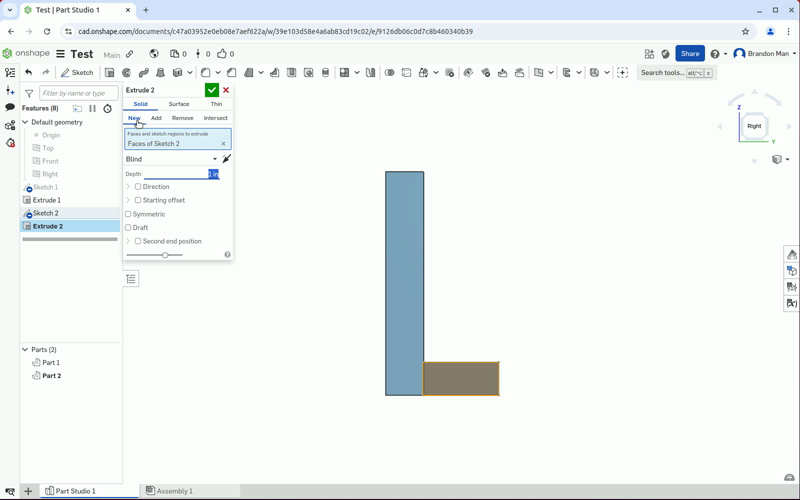
text(1.204)
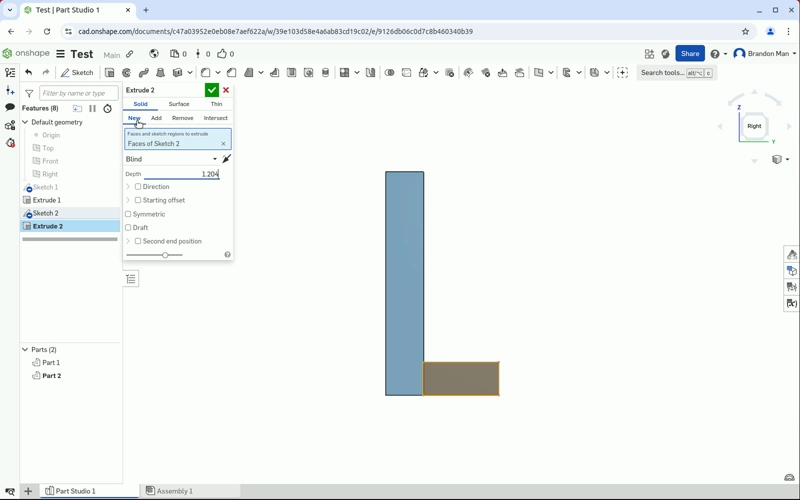
key(enter)
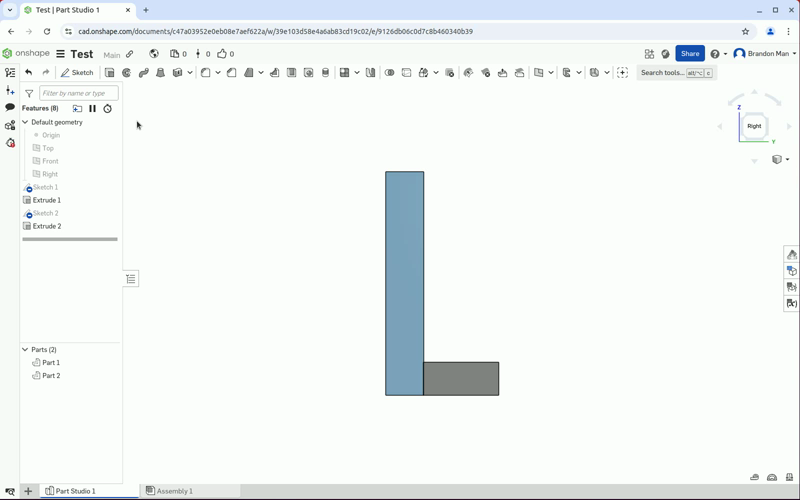
key(shift+h)
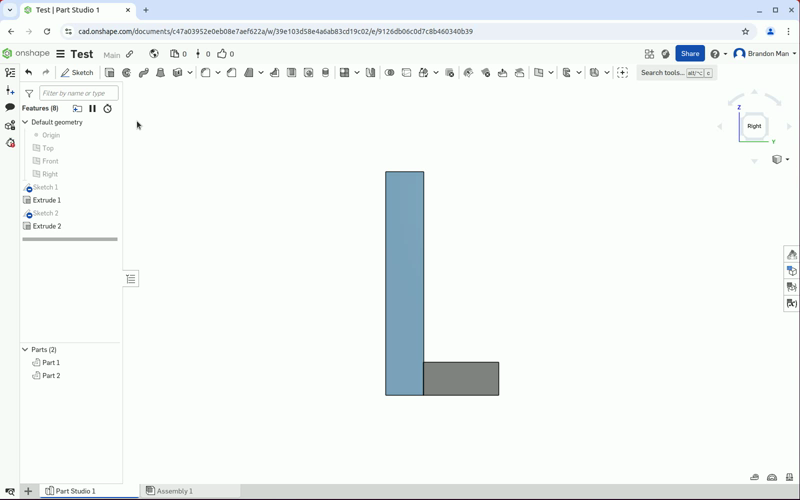
key(shift+h)
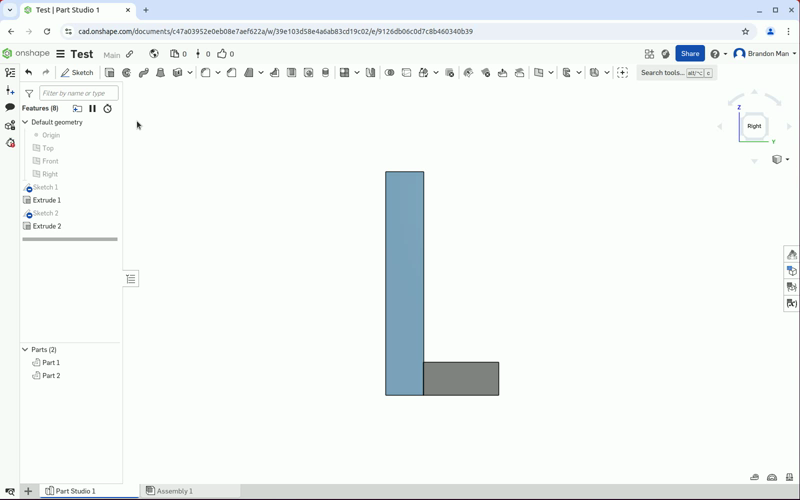
mouse_move(73, 189)
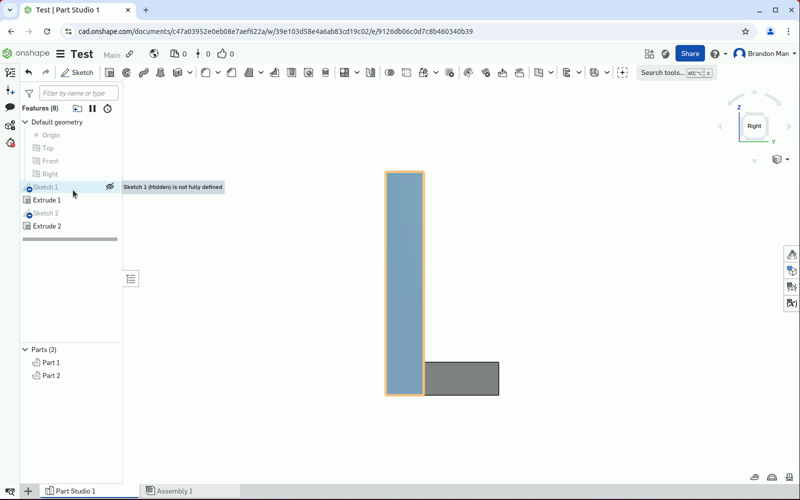
click(73, 189)
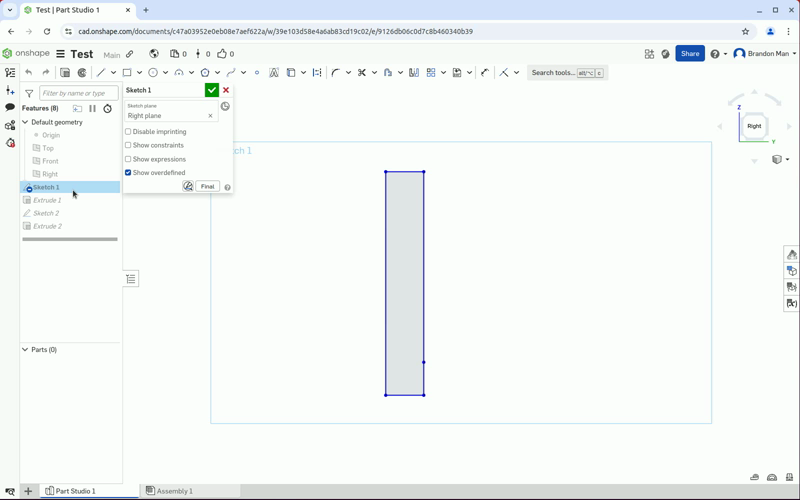
mouse_move(229, 92)
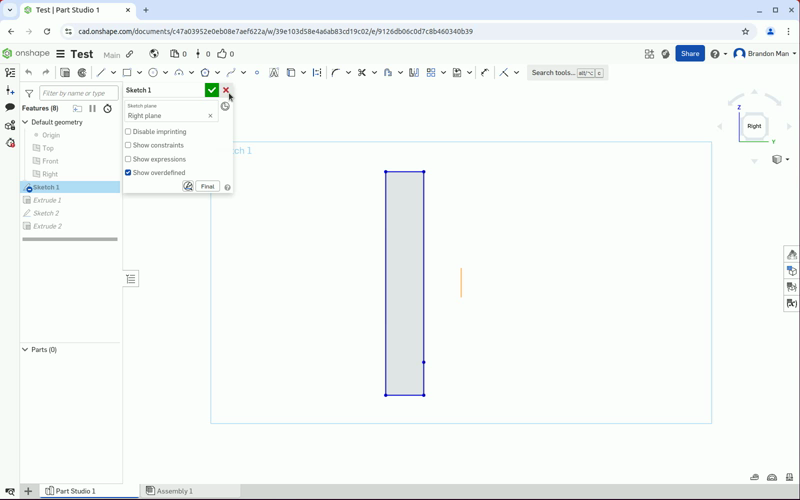
click(229, 92)
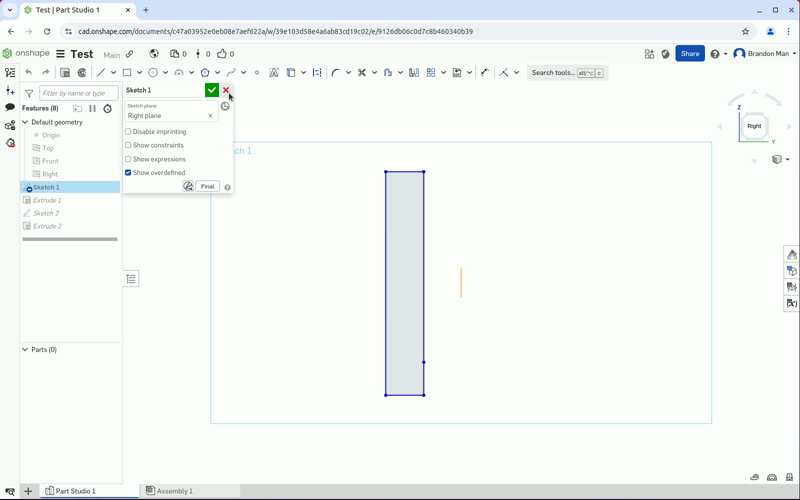
key(shift+s)
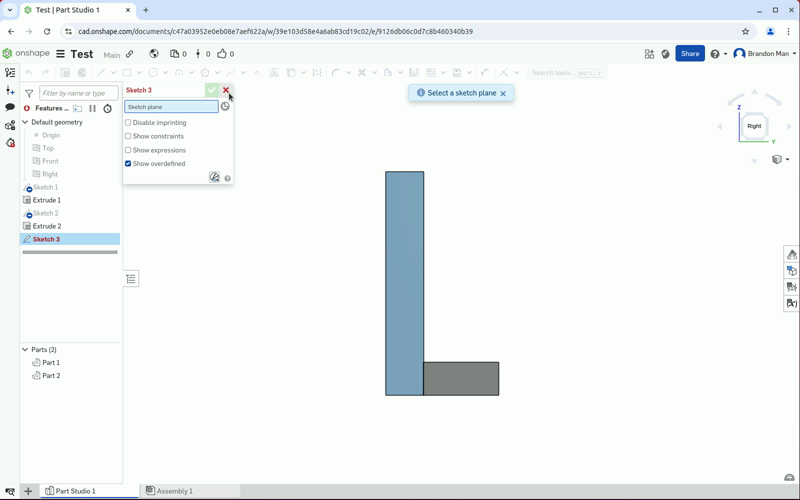
mouse_move(73, 176)
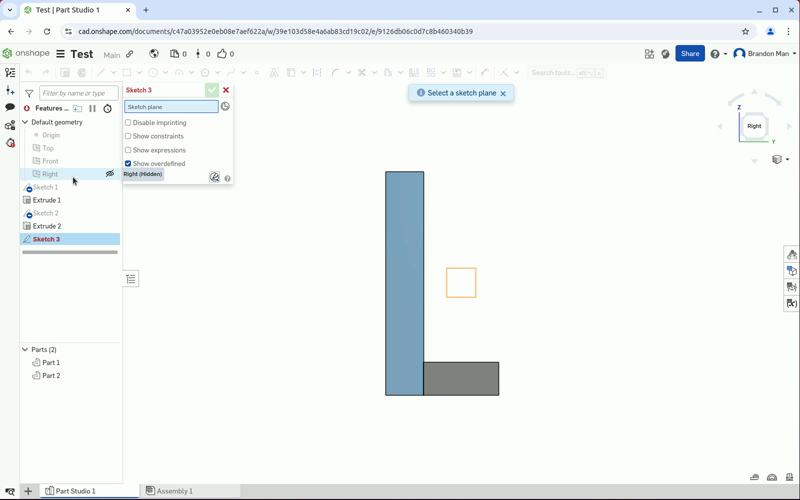
click(73, 176)
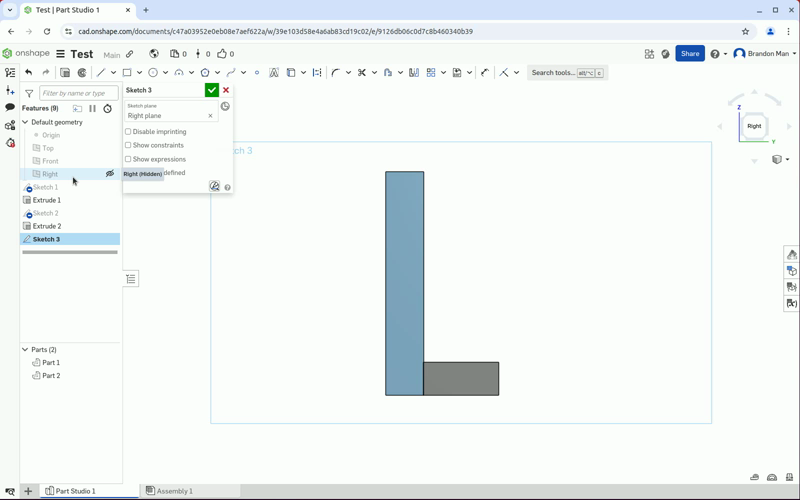
mouse_move(73, 352)
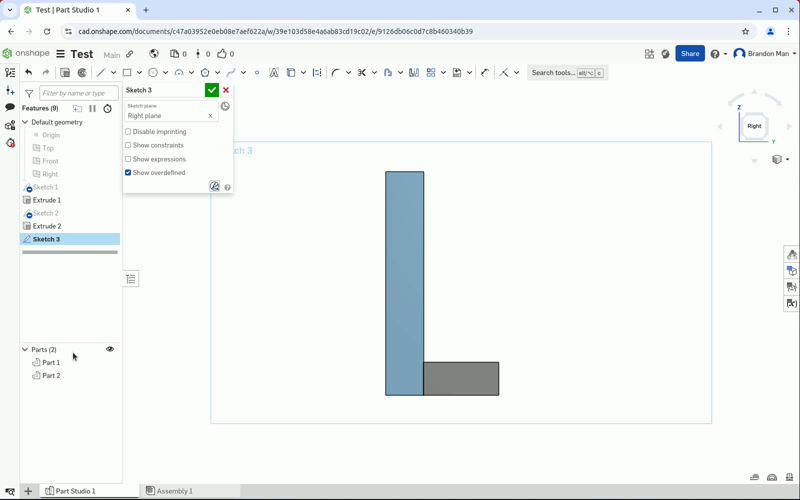
key(y)
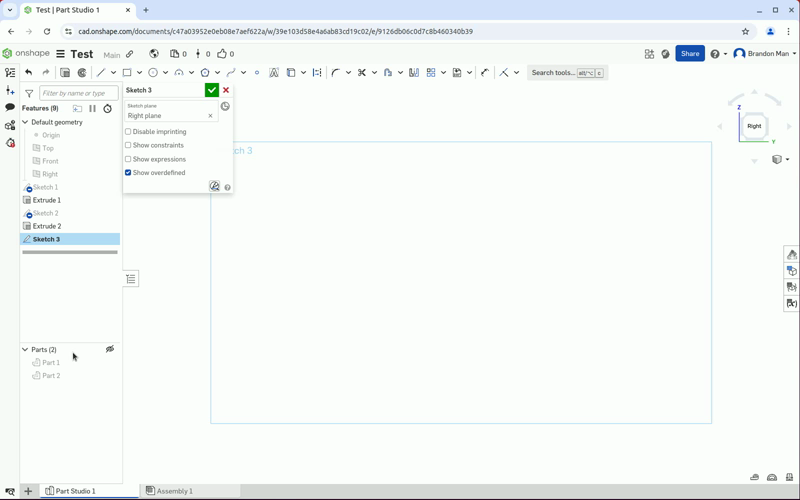
key(l)
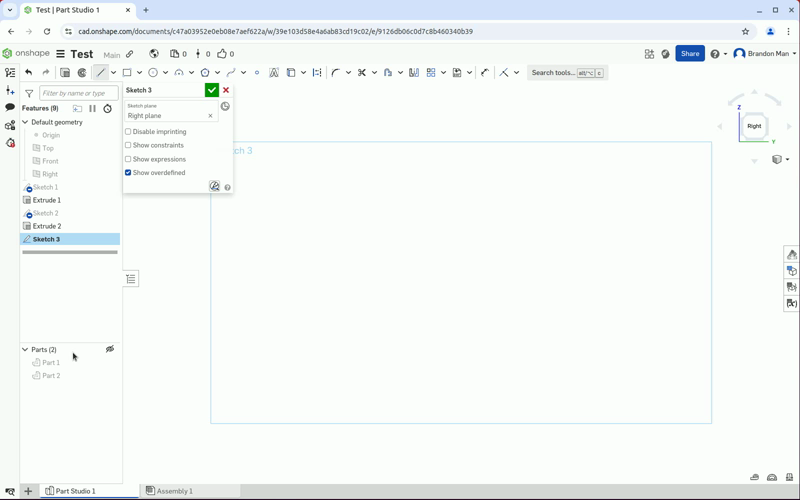
key_down(shift)
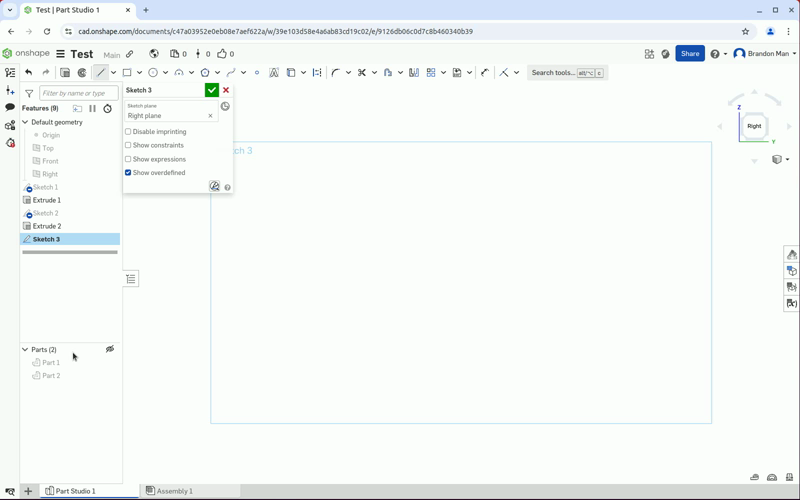
mouse_move(498, 395)
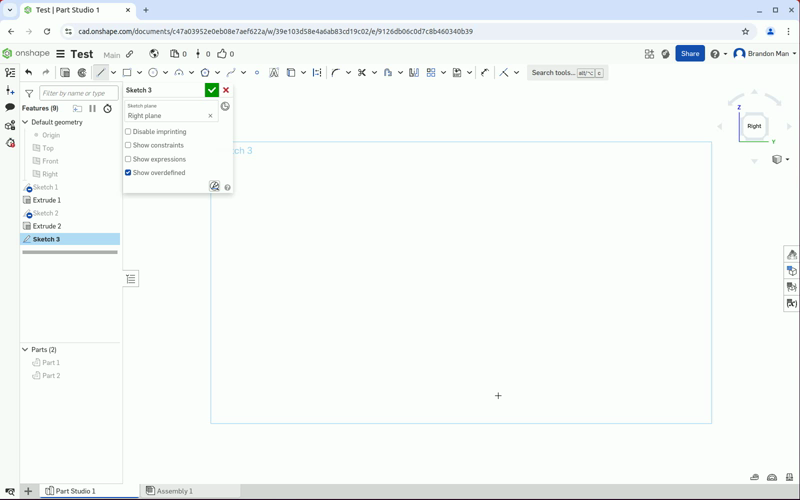
click(498, 395)
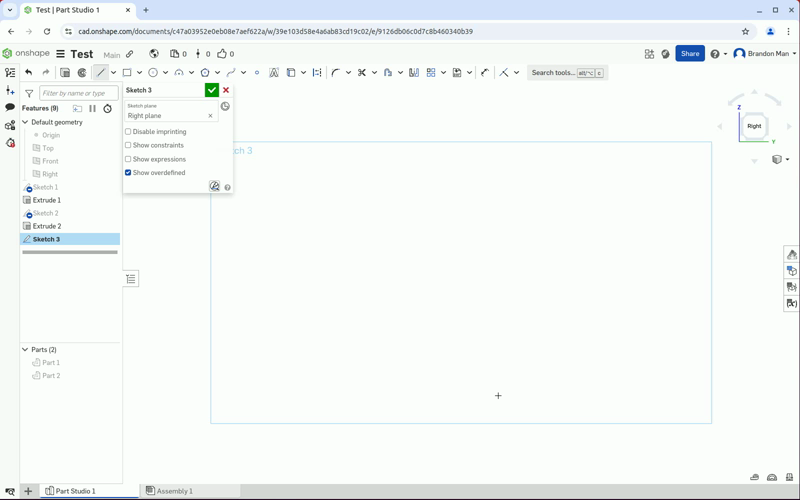
key_up(shift)
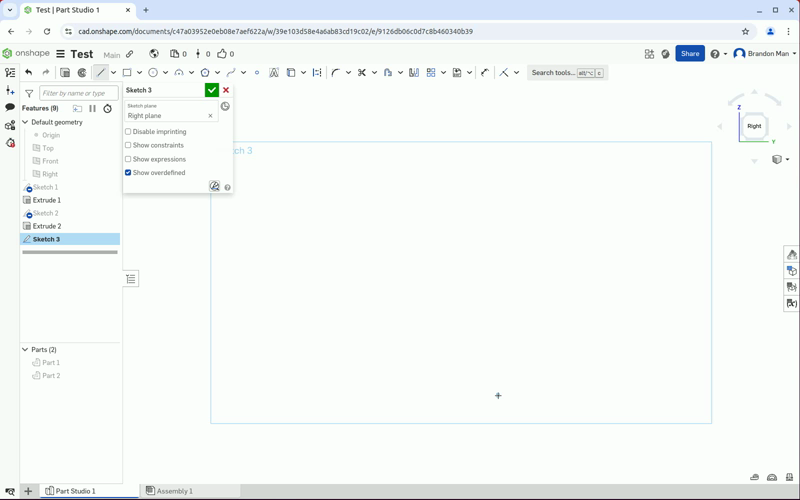
key_down(shift)
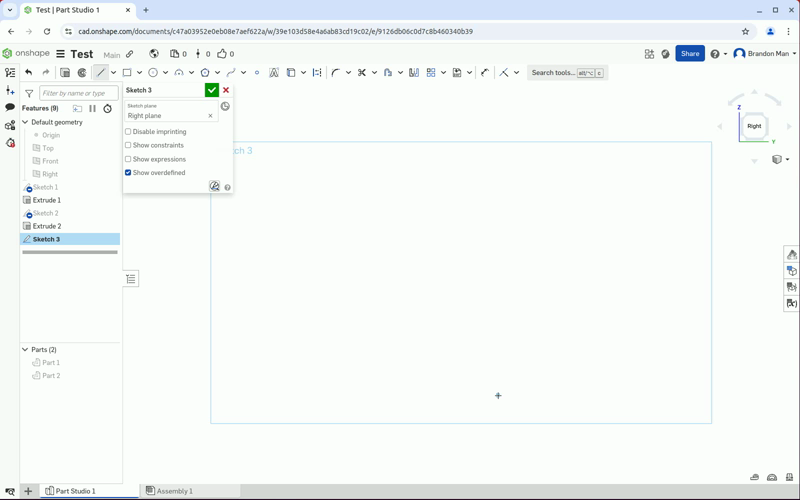
mouse_move(528, 395)
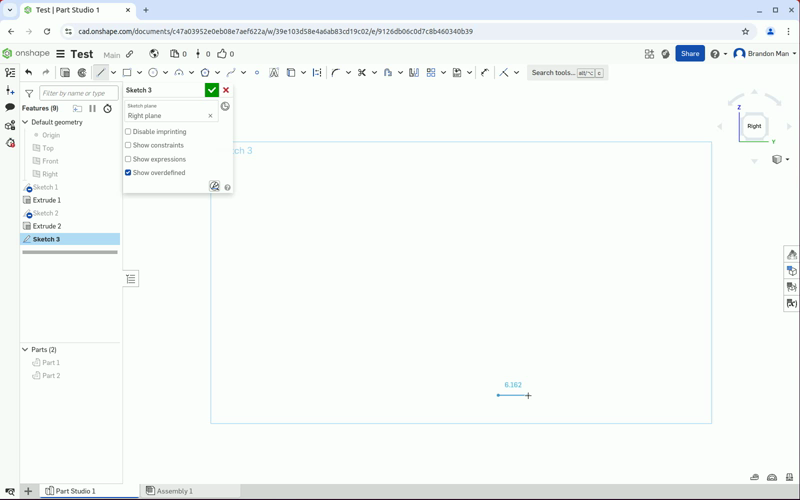
mouse_move(536, 395)
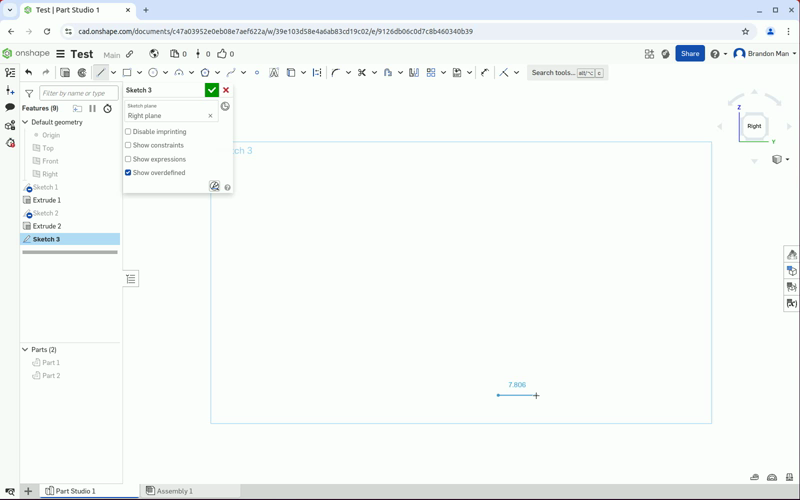
click(536, 395)
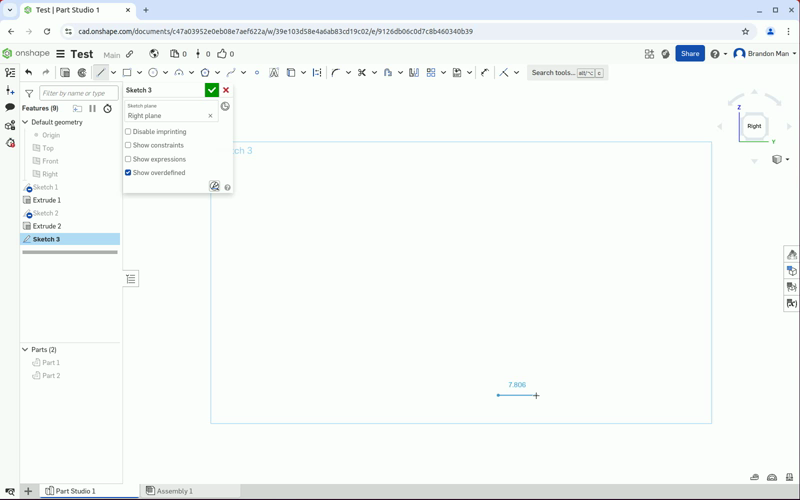
key_up(shift)
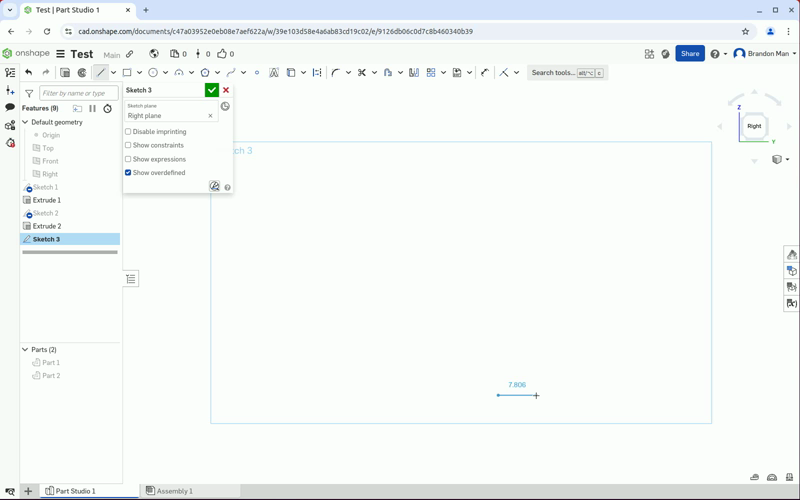
key_down(shift)
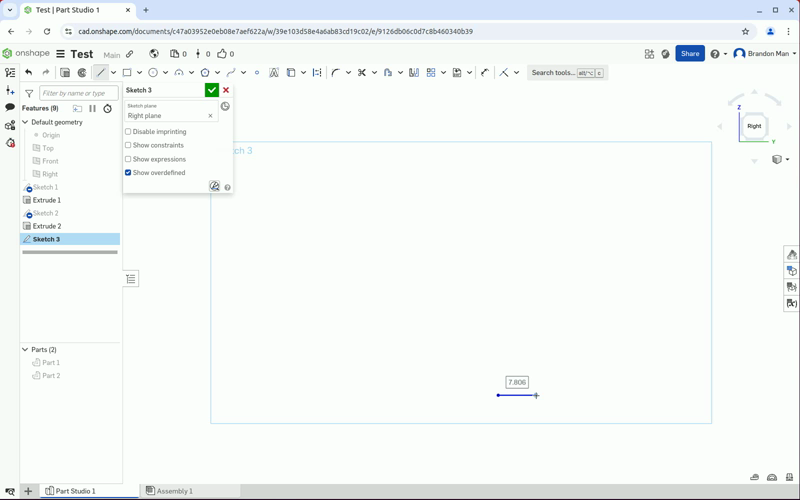
mouse_move(536, 171)
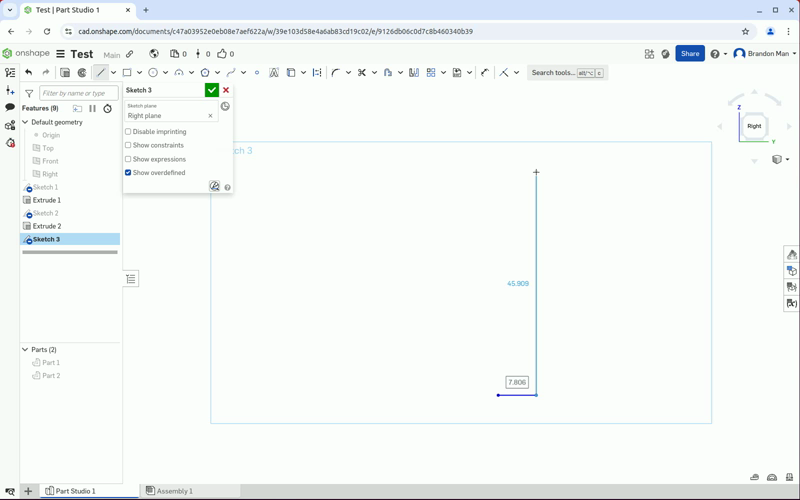
click(536, 171)
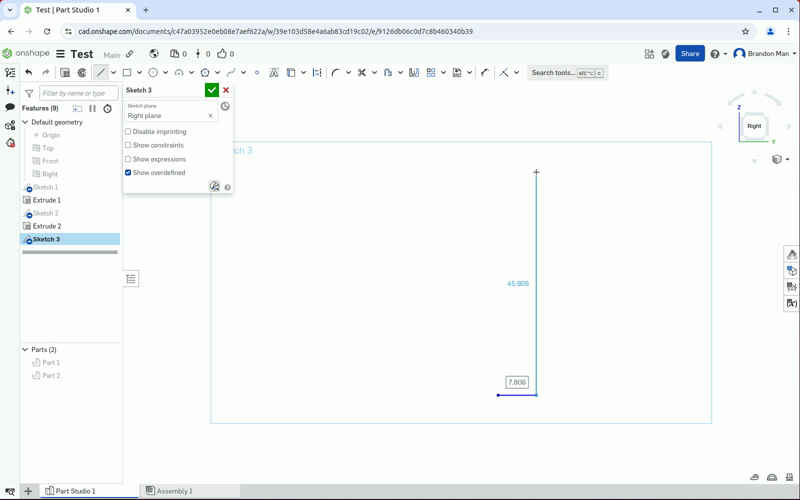
key_up(shift)
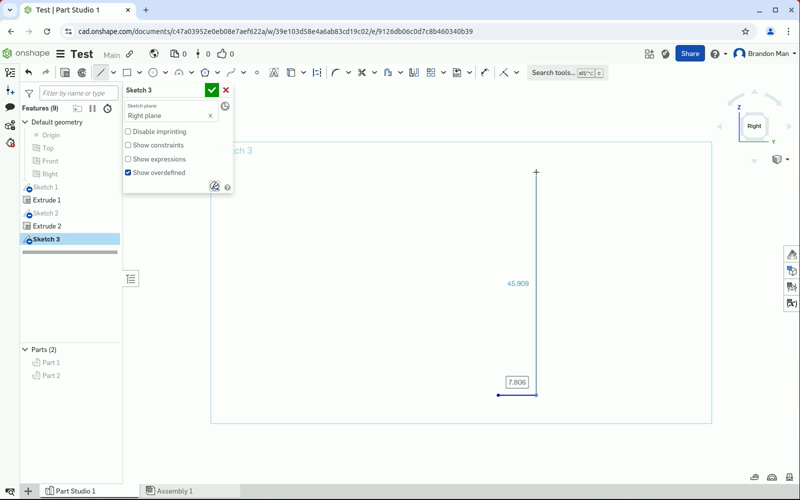
key_down(shift)
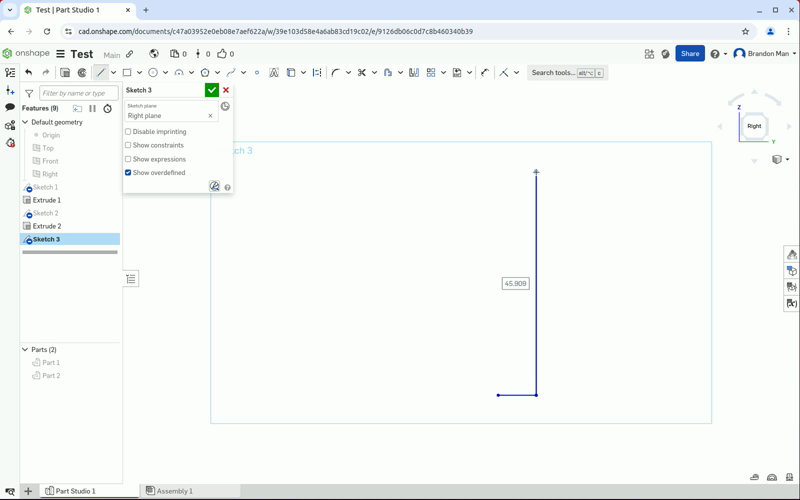
mouse_move(566, 171)
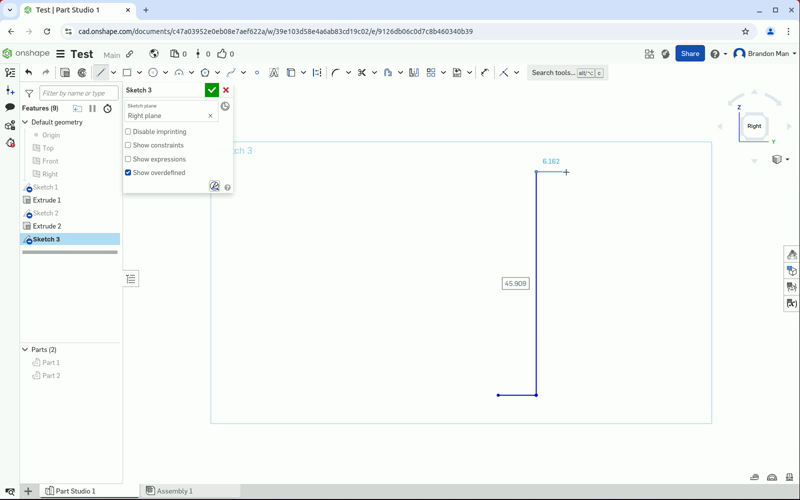
mouse_move(498, 171)
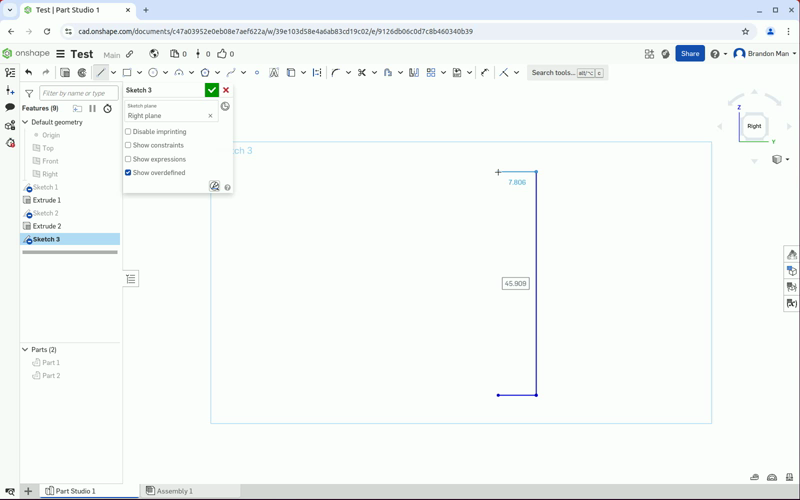
click(498, 171)
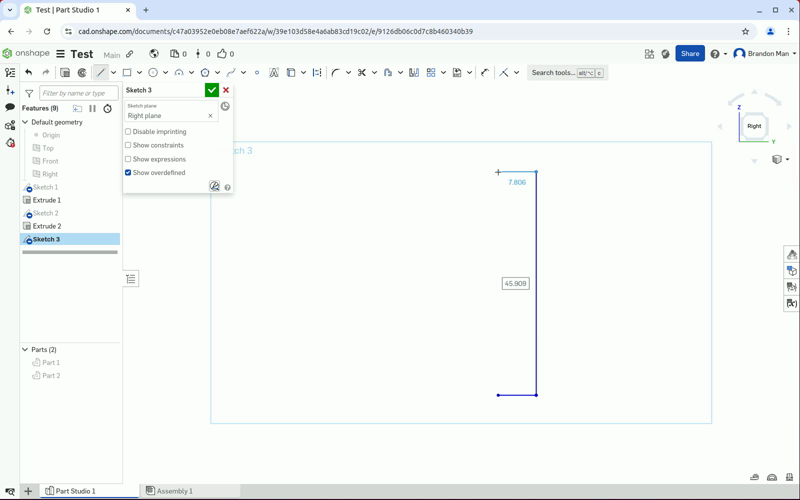
key_up(shift)
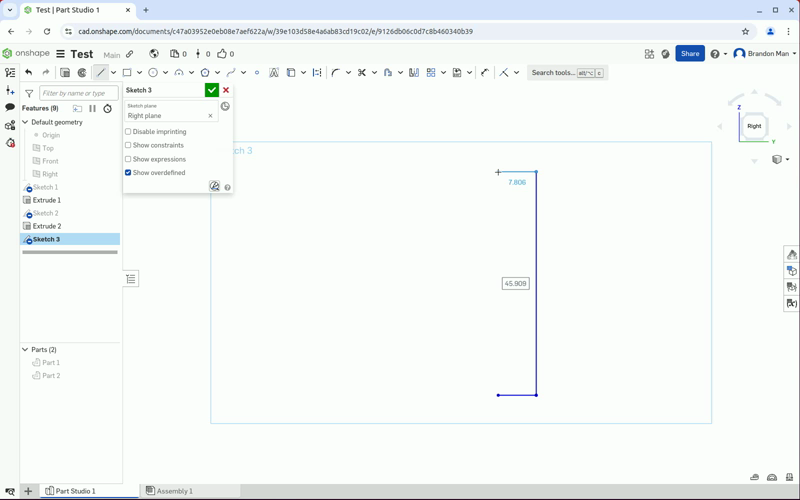
key_down(shift)
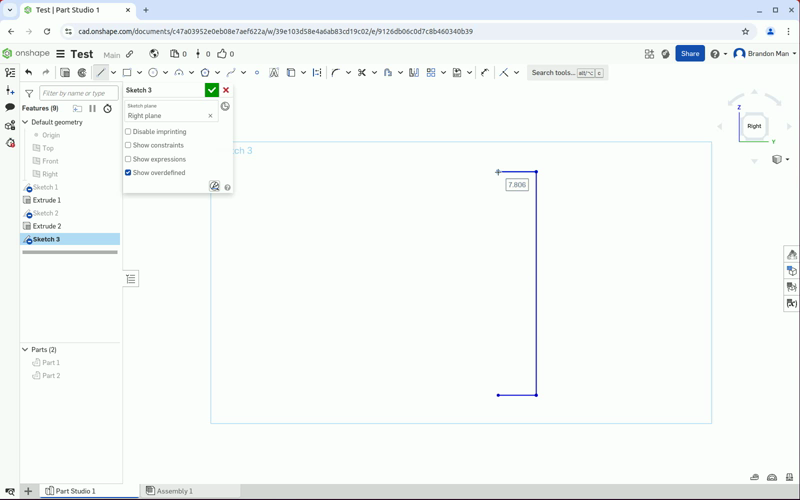
mouse_move(498, 362)
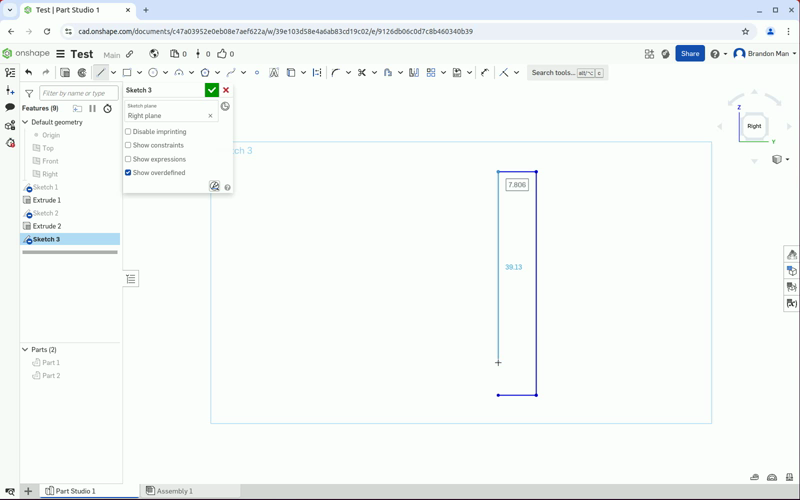
click(498, 362)
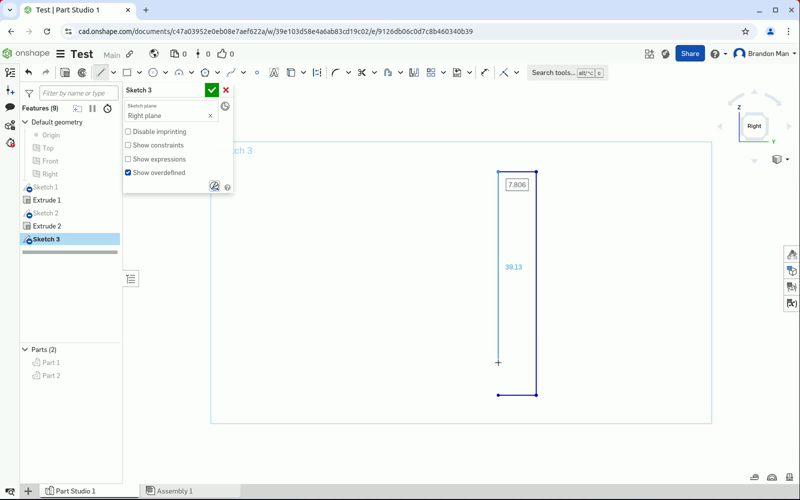
key_up(shift)
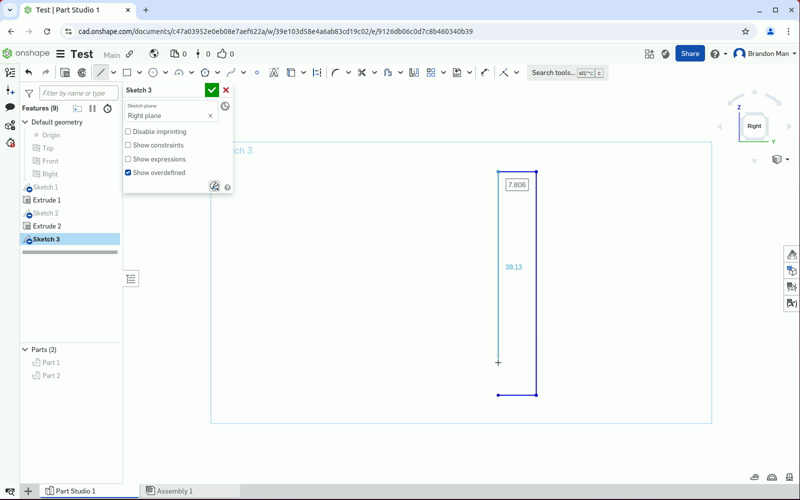
mouse_move(528, 362)
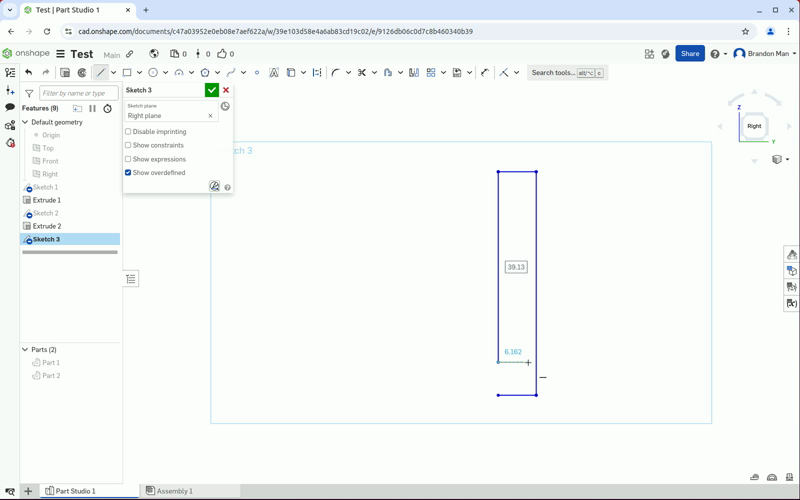
key_down(shift)
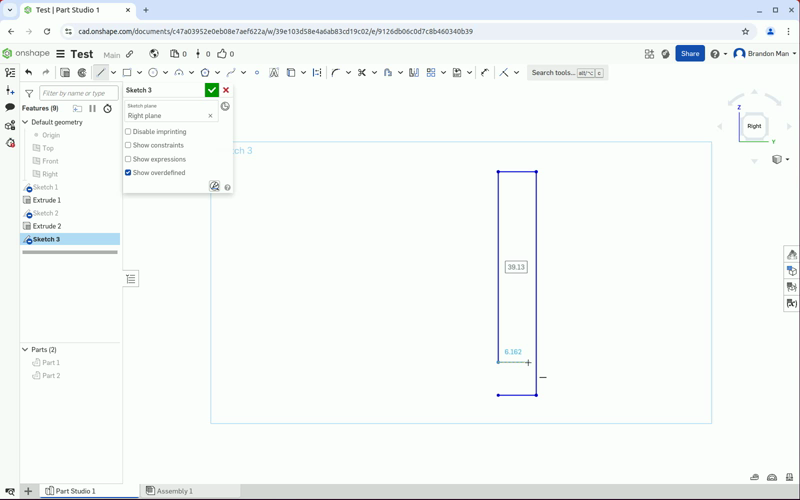
mouse_move(498, 395)
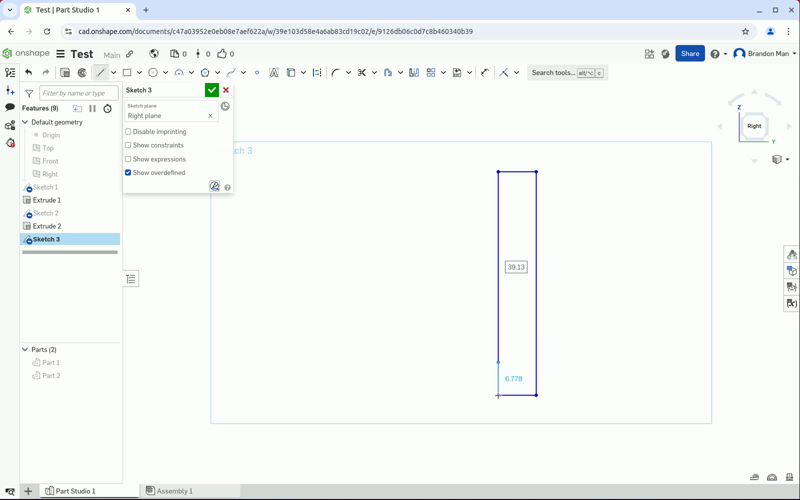
key_up(shift)
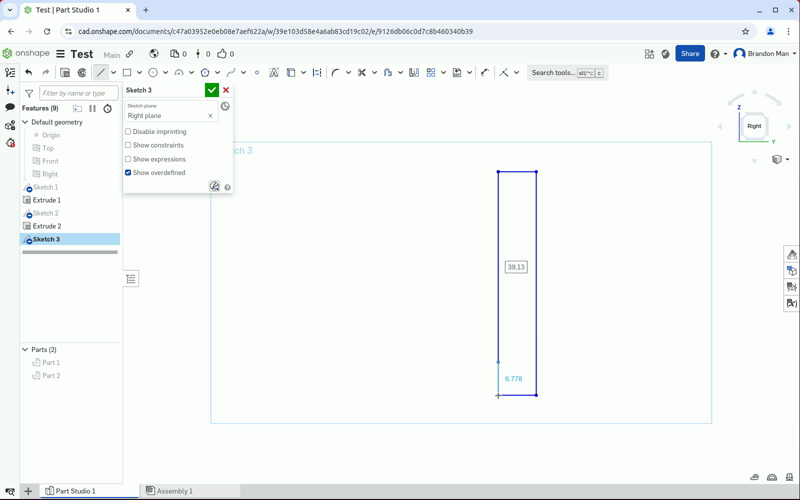
click(498, 395)
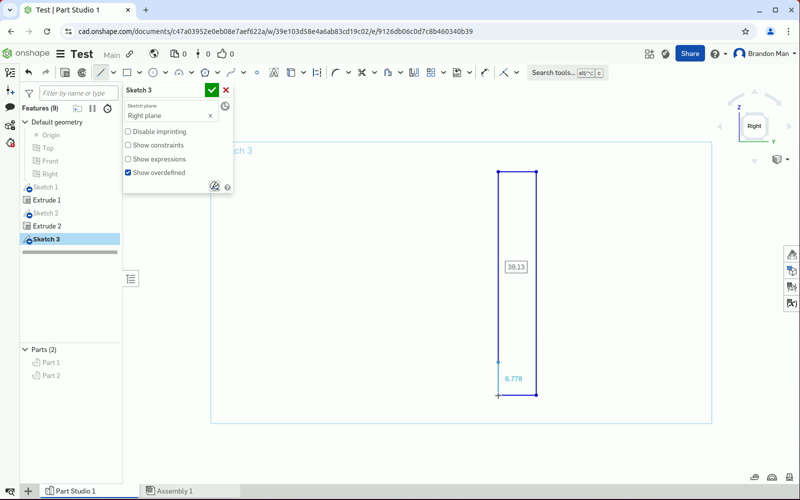
key(esc)
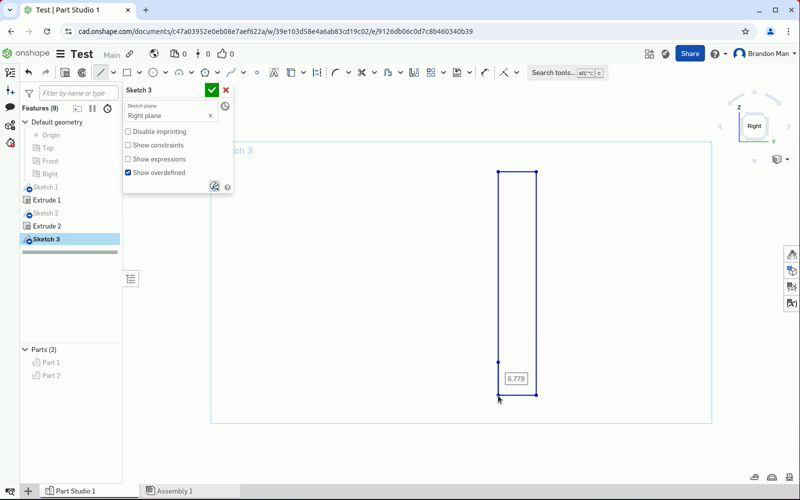
mouse_move(525, 278)
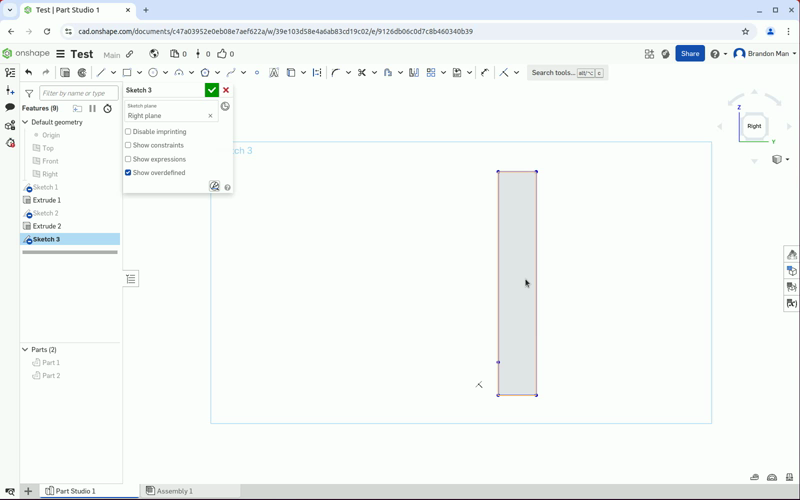
click(525, 278)
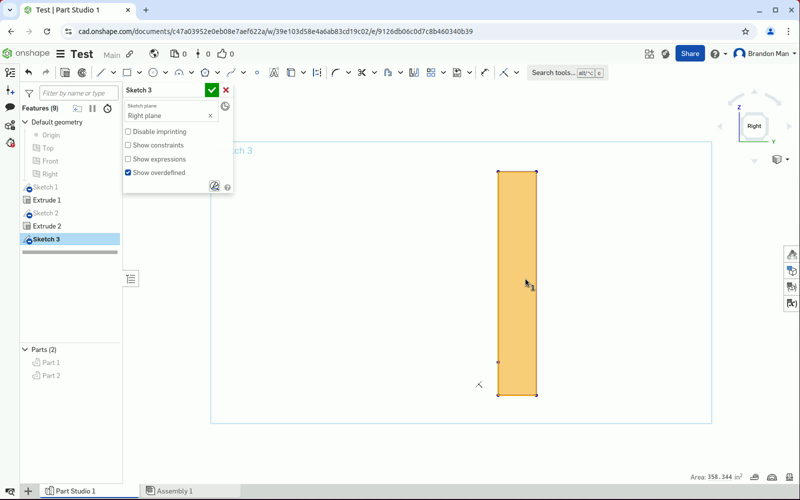
mouse_move(73, 352)
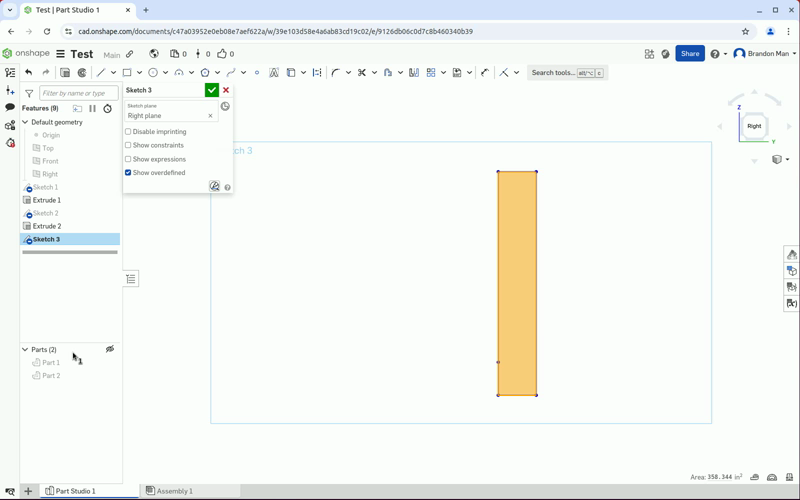
key(shift+y)
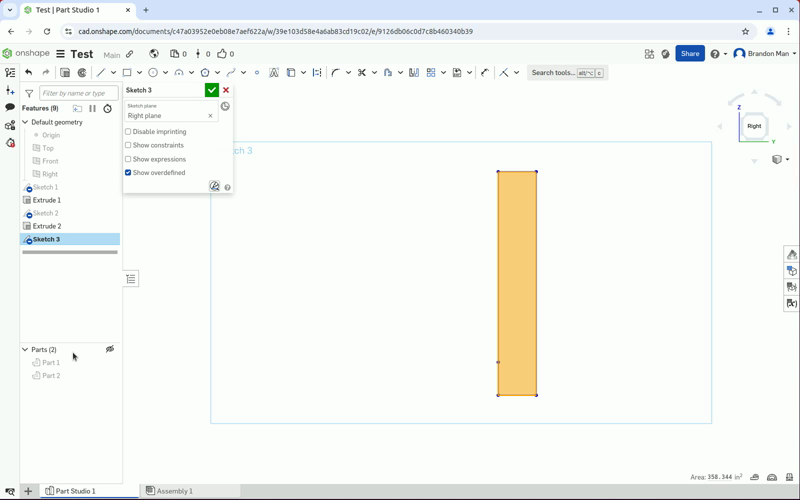
key(shift+e)
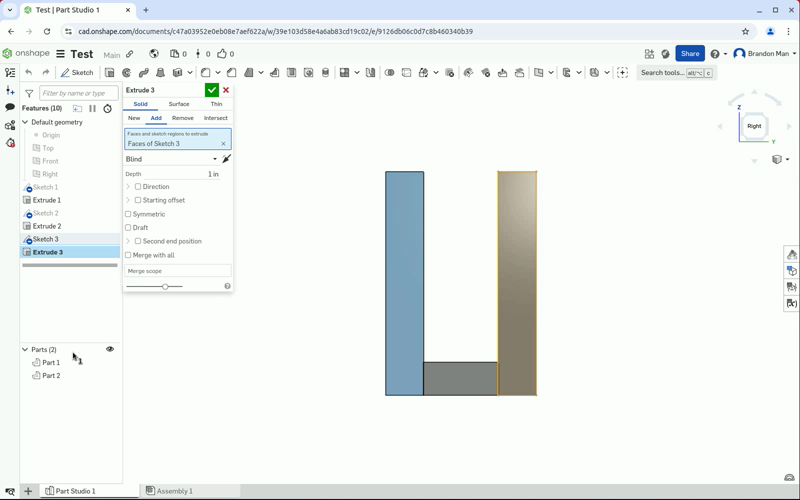
mouse_move(143, 106)
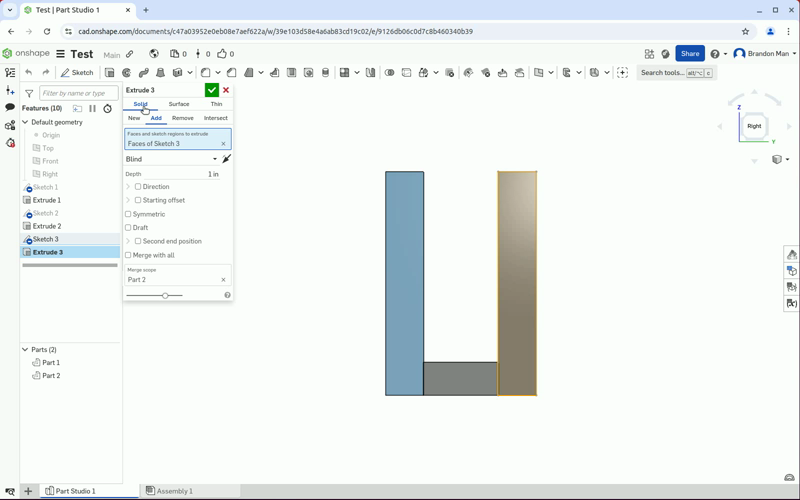
click(143, 106)
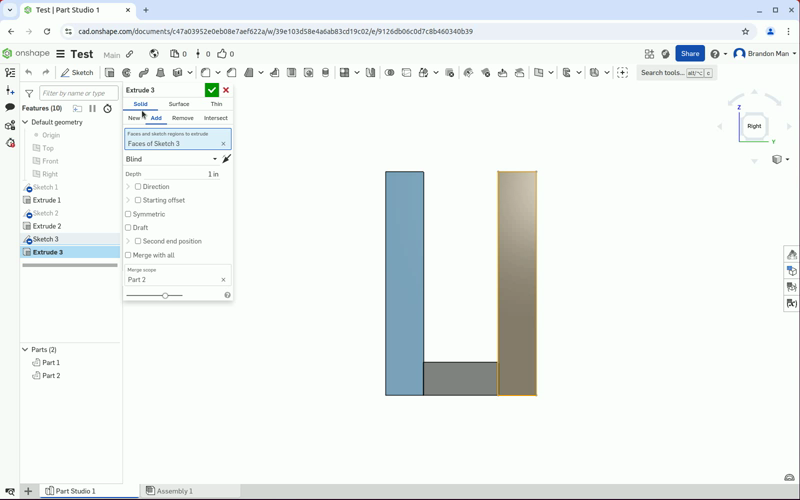
mouse_move(137, 120)
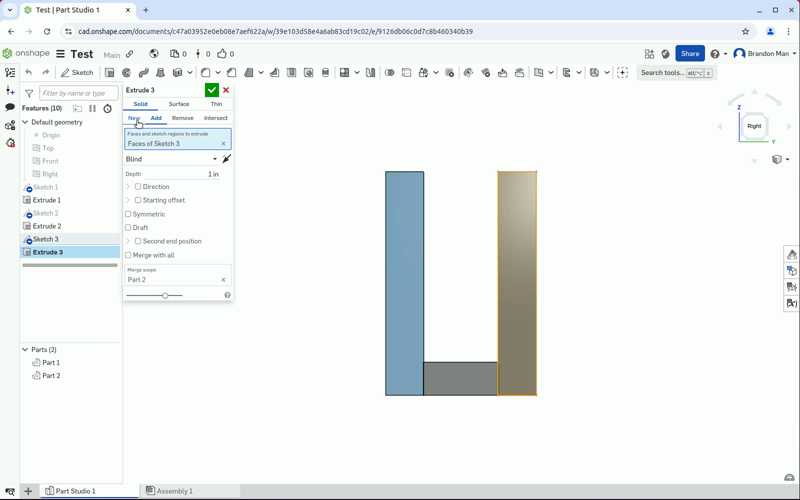
click(137, 120)
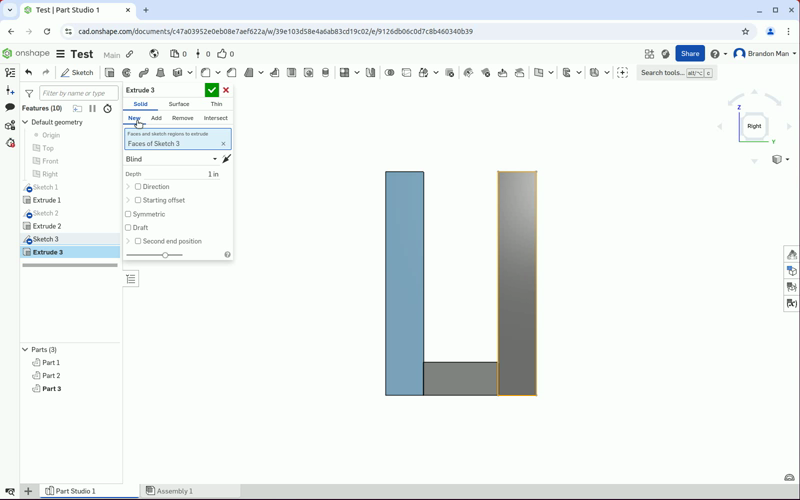
key(tab, 4)
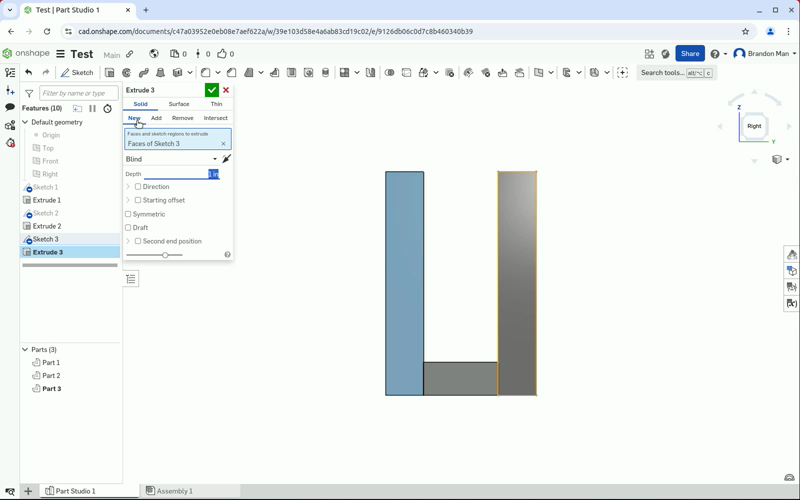
text(1.204)
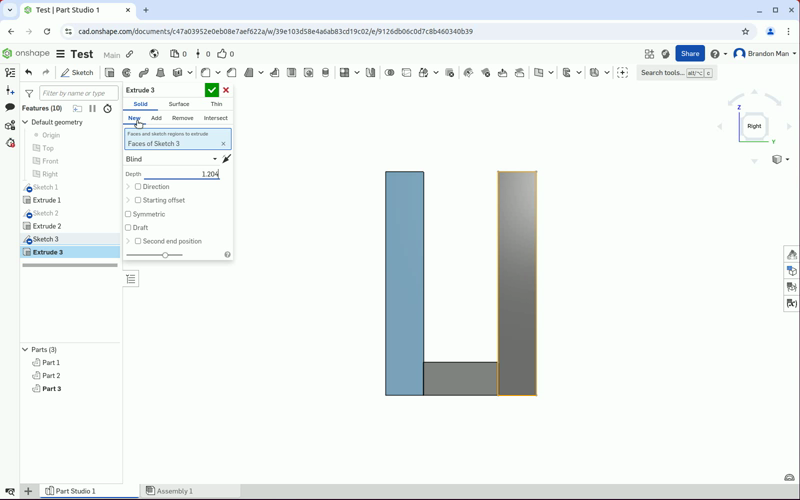
key(enter)
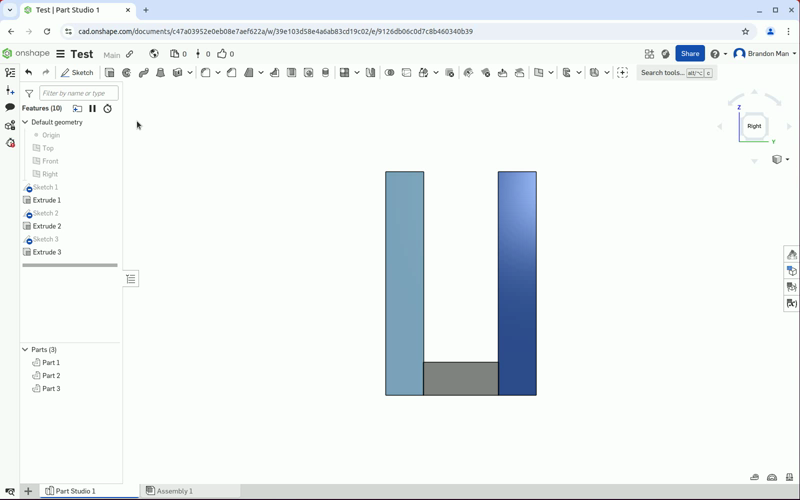
key(shift+h)
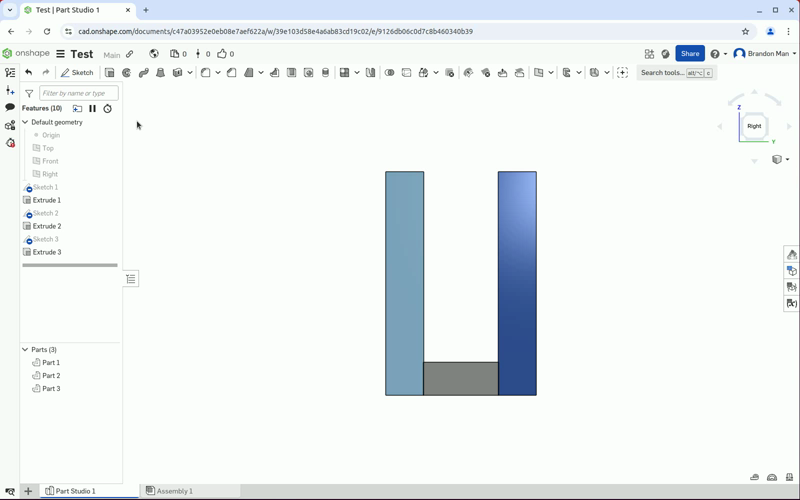
key(shift+h)
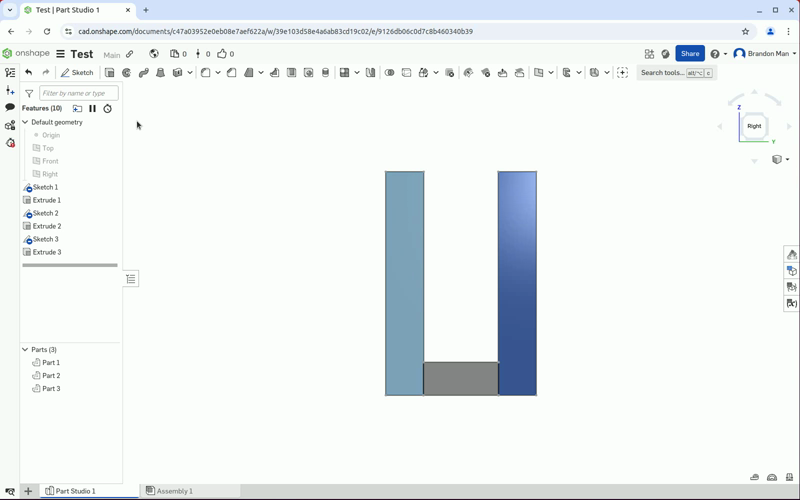
key(shift+7)
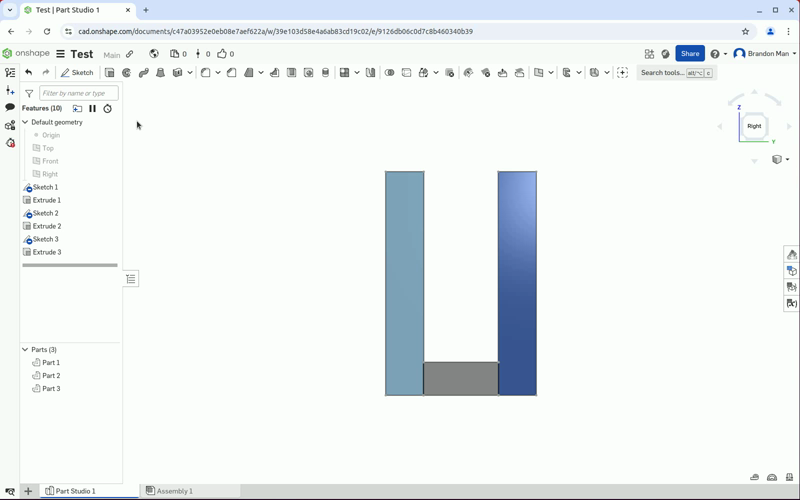
key(right, 2)
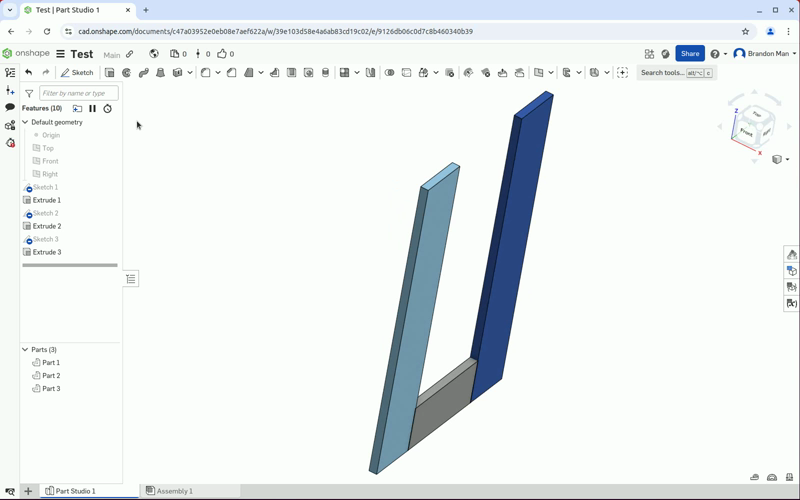
key(down, 2)
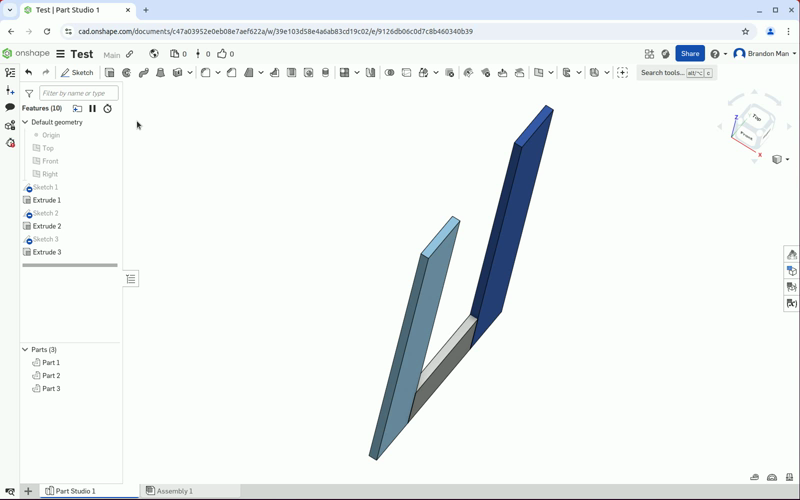
key(up, 2)
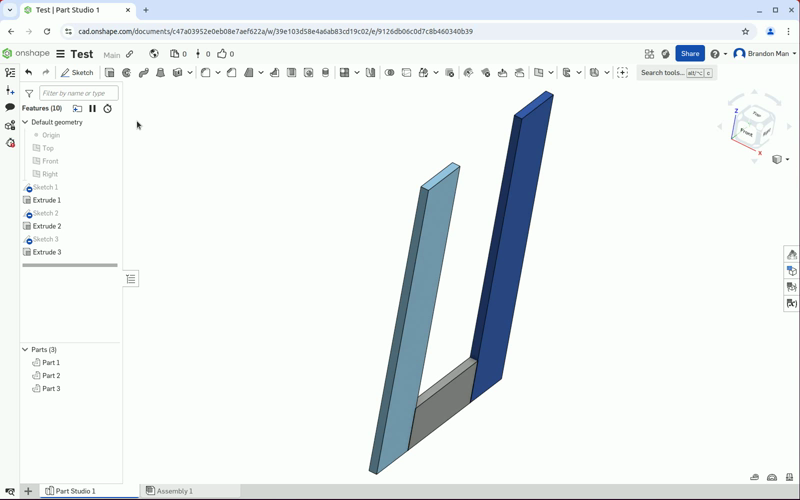
key(left, 2)
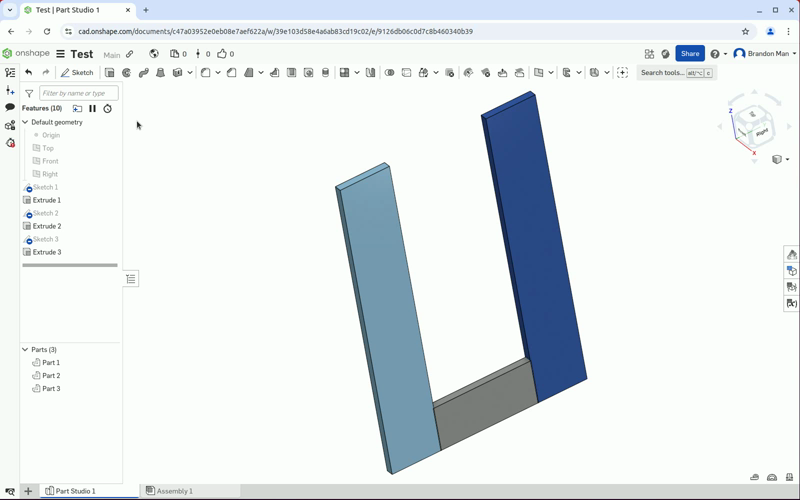
mouse_move(73, 189)
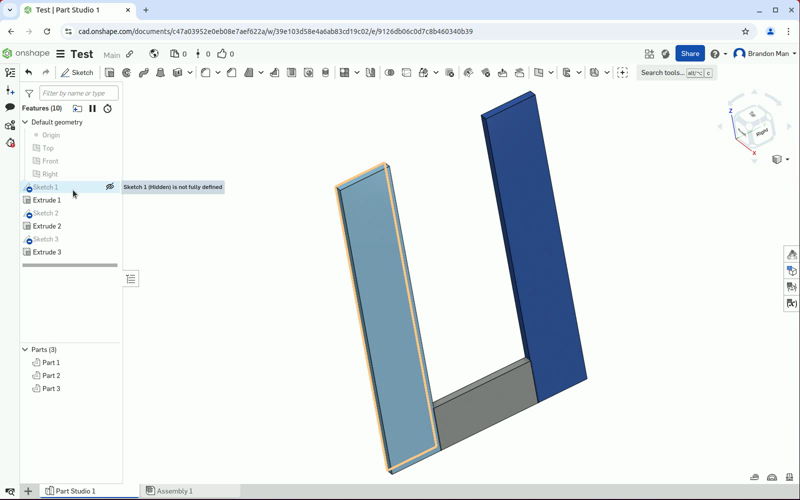
click(73, 189)